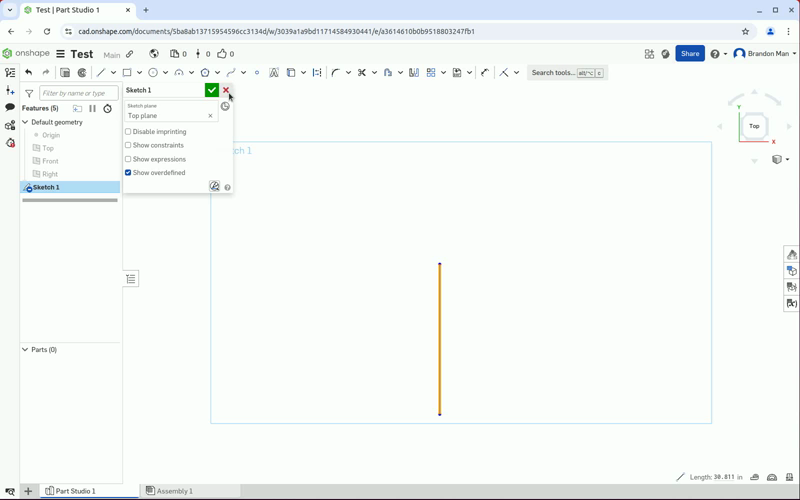
key(shift+h)
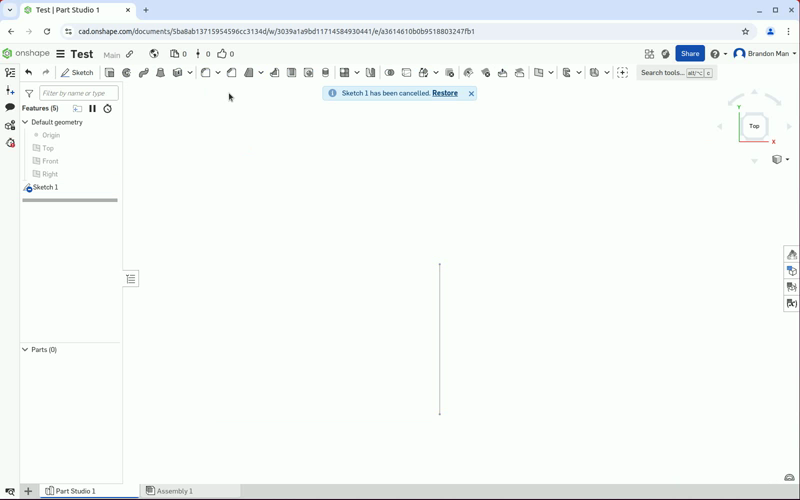
key(shift+s)
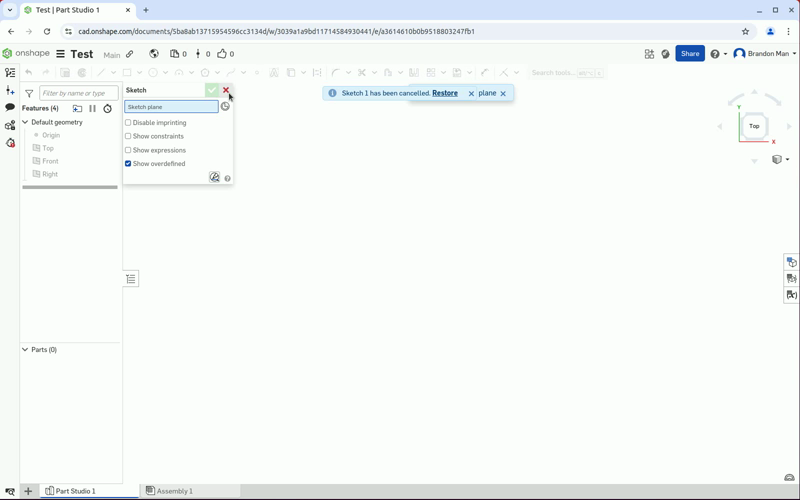
mouse_move(73, 150)
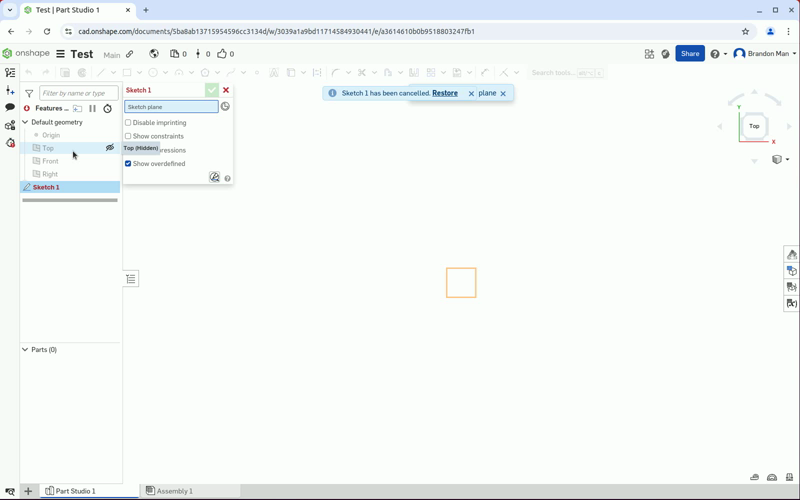
click(73, 150)
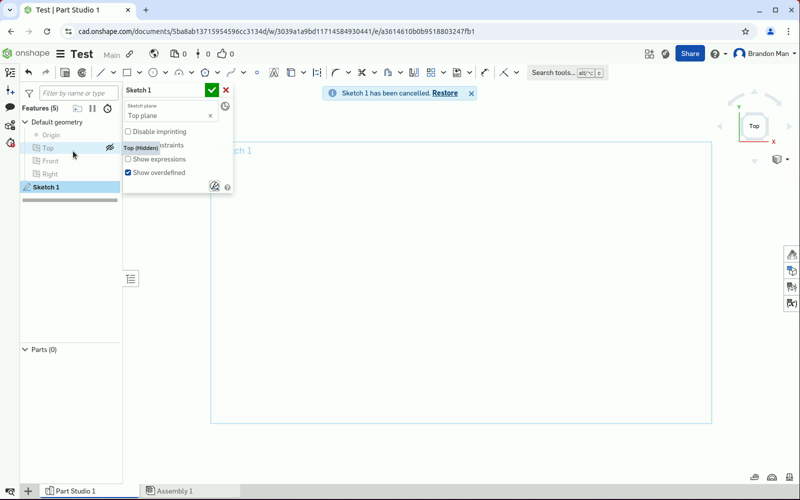
mouse_move(73, 352)
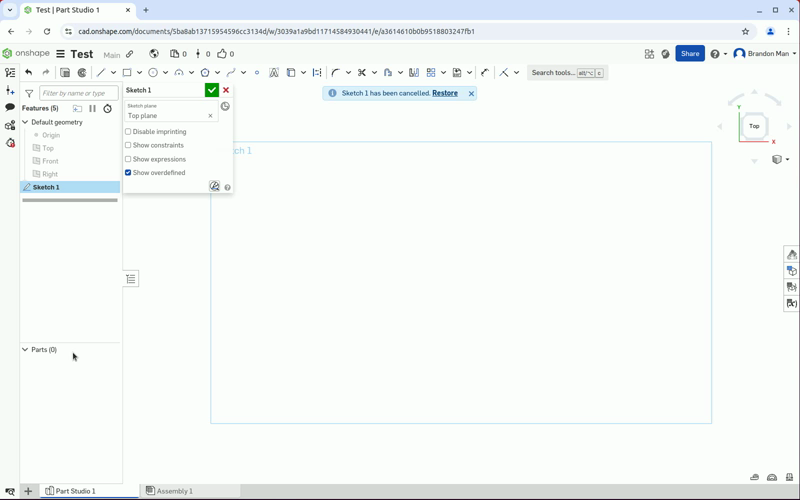
key(y)
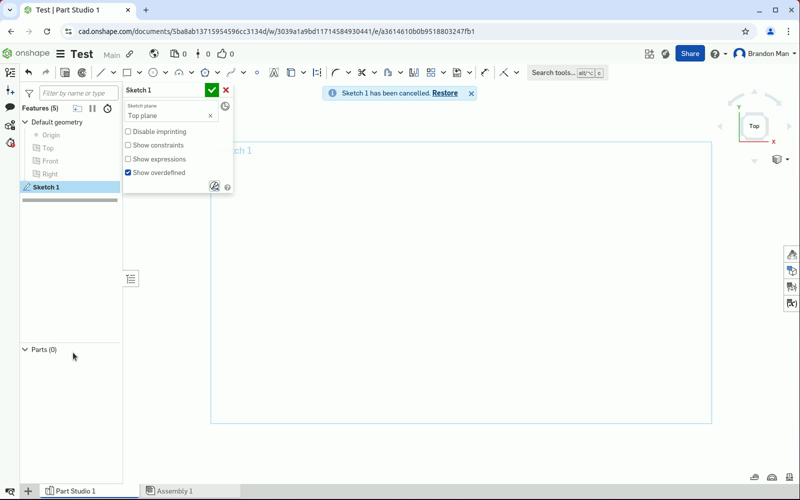
key(l)
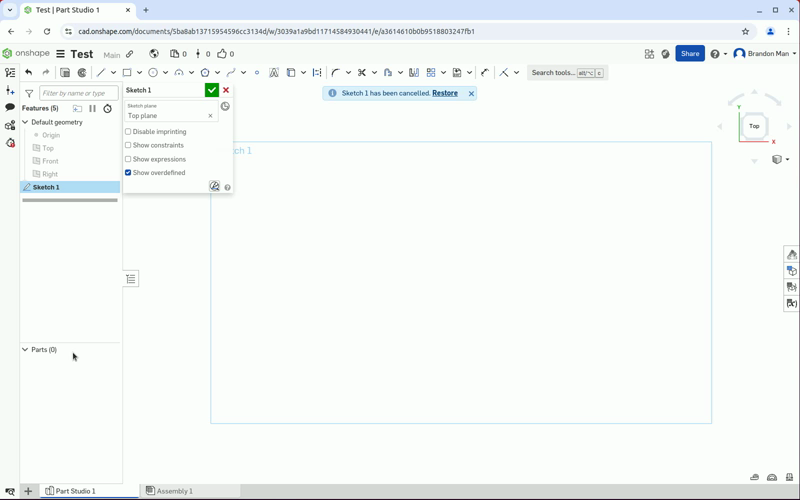
key_down(shift)
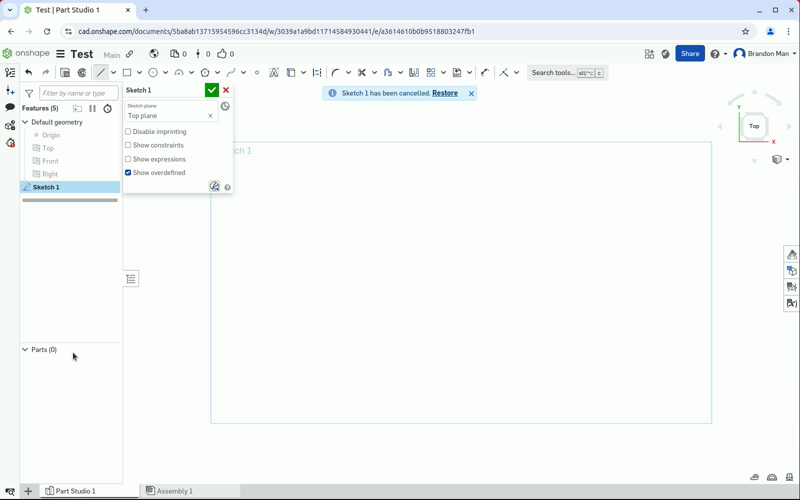
mouse_move(460, 282)
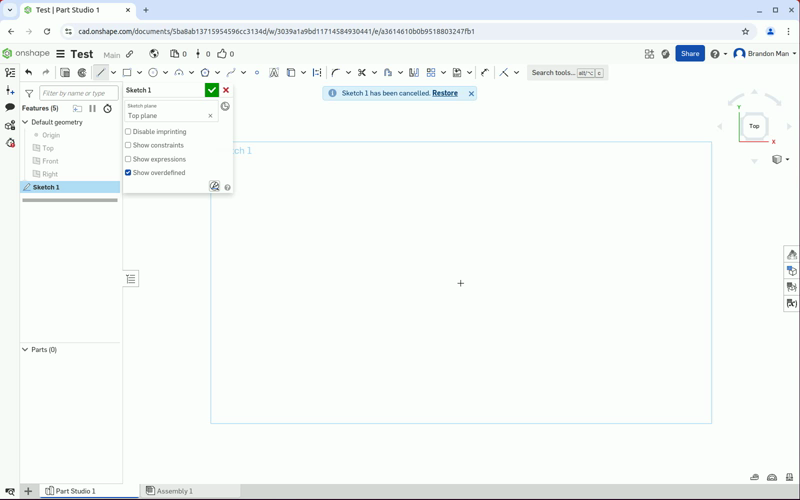
click(460, 282)
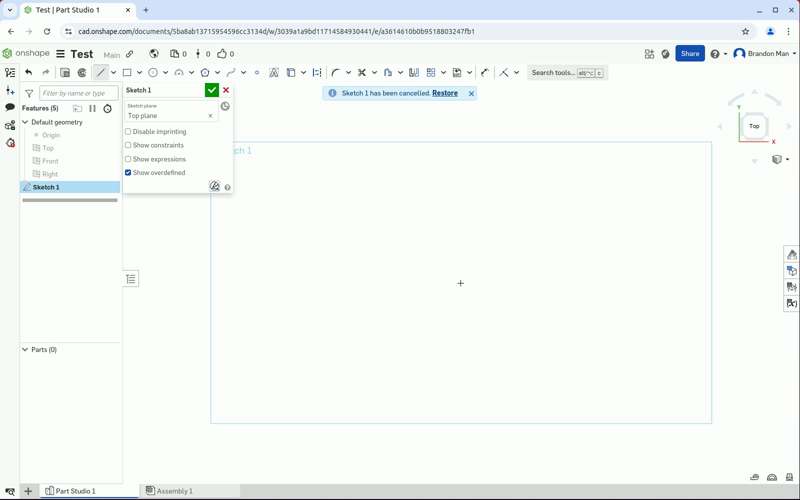
key_up(shift)
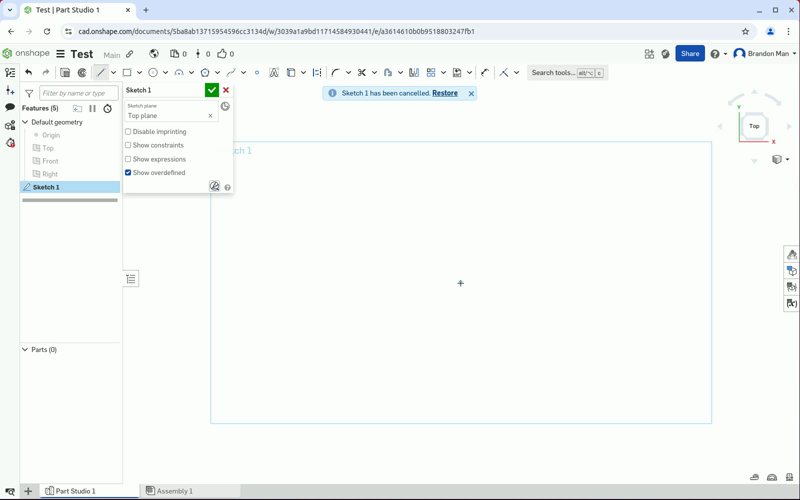
key_down(shift)
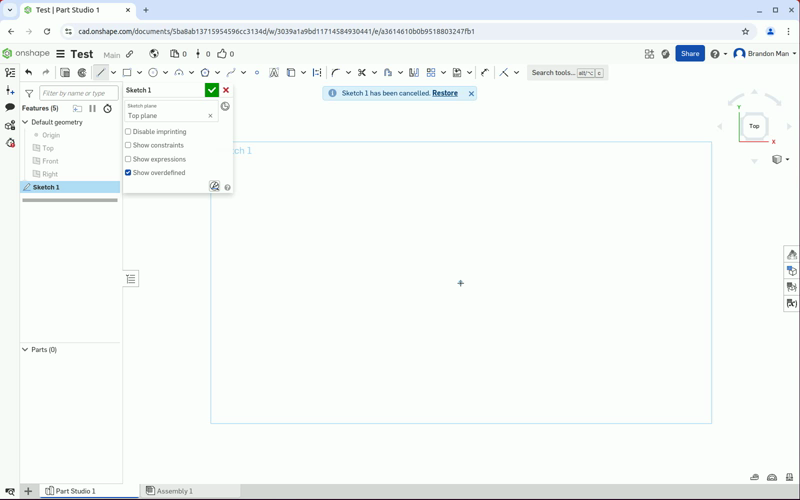
mouse_move(573, 282)
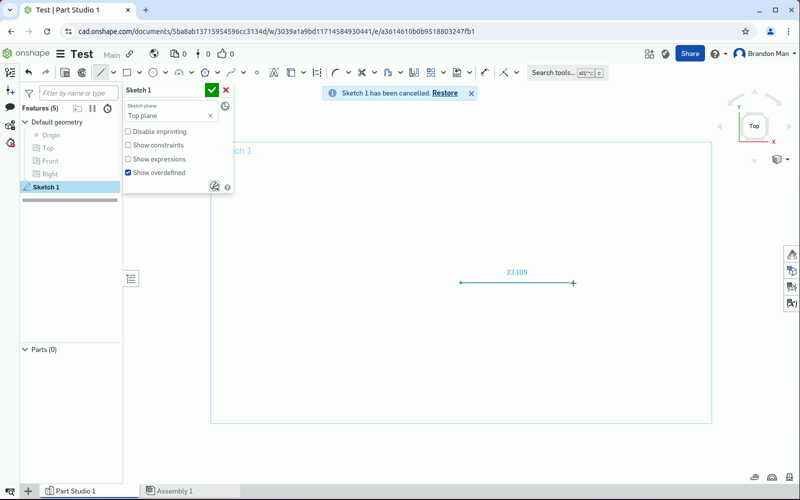
click(573, 282)
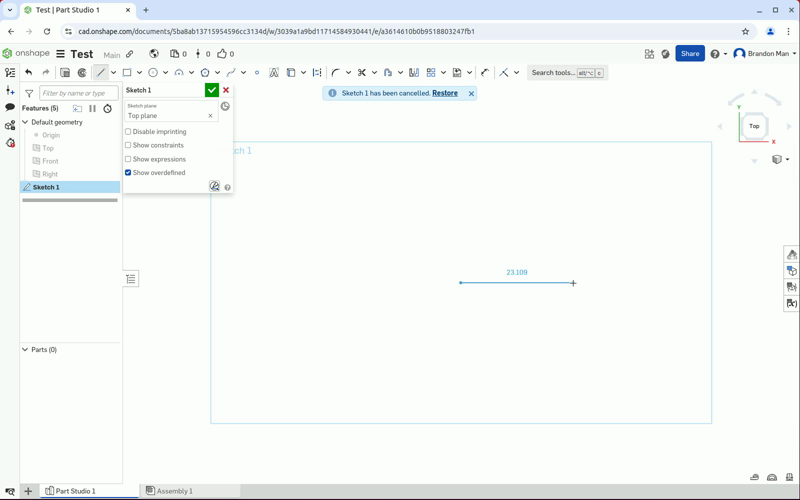
key_up(shift)
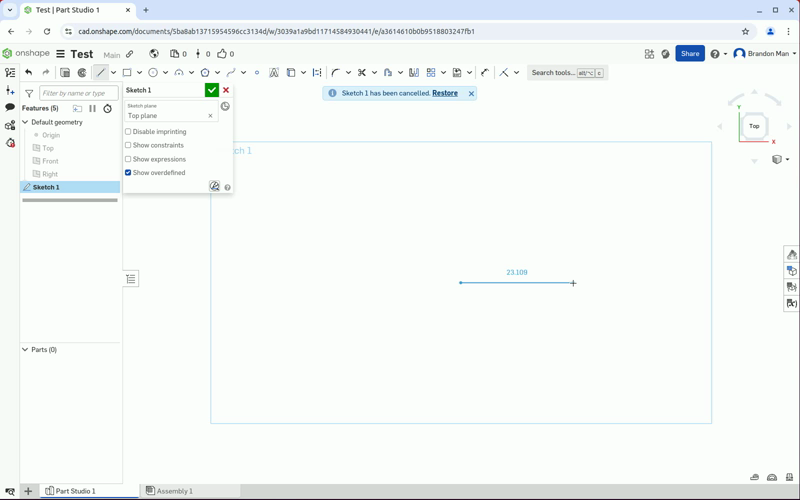
key_down(shift)
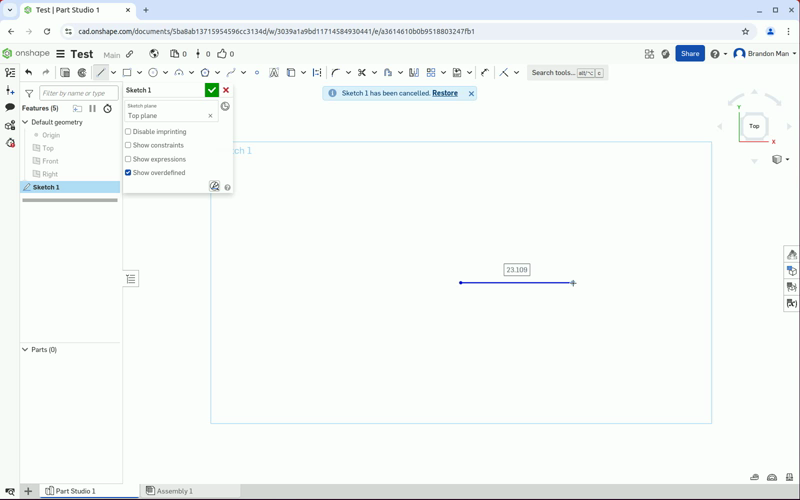
mouse_move(589, 282)
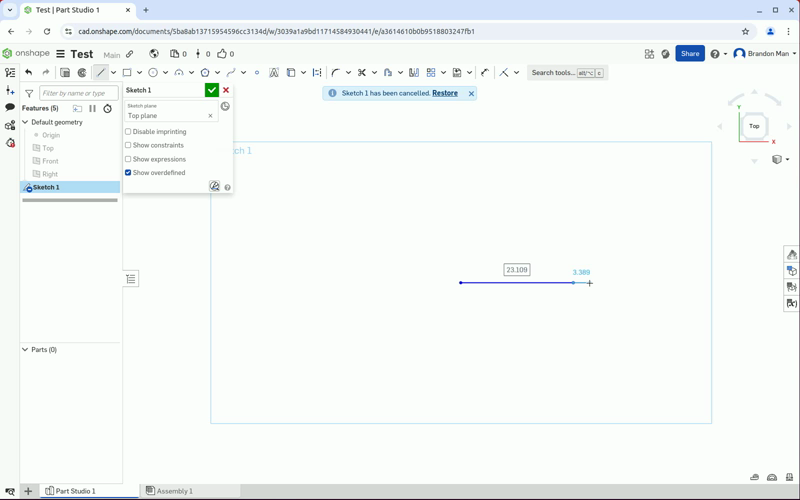
mouse_move(573, 281)
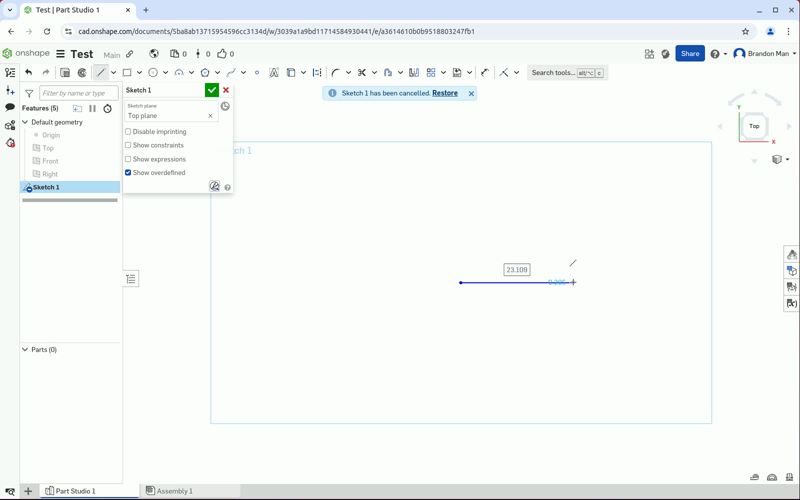
scroll(6)
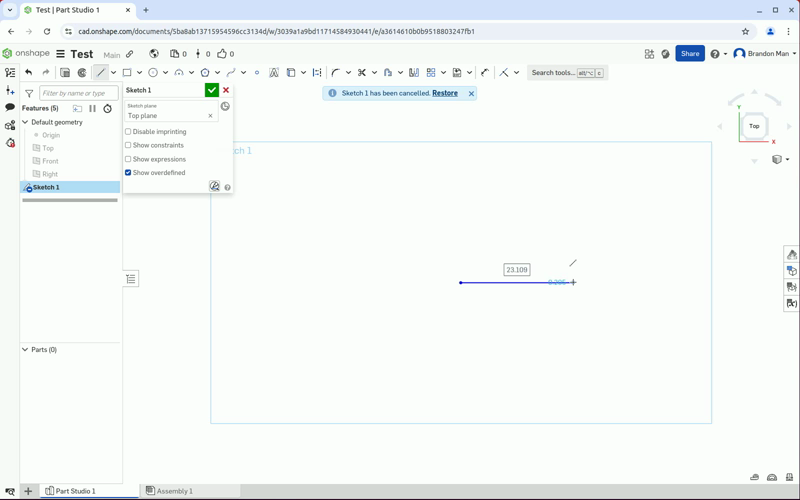
scroll(6)
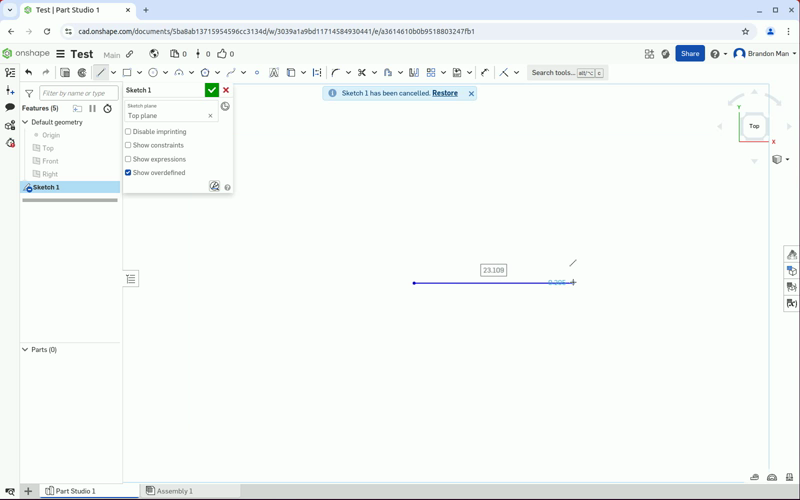
scroll(6)
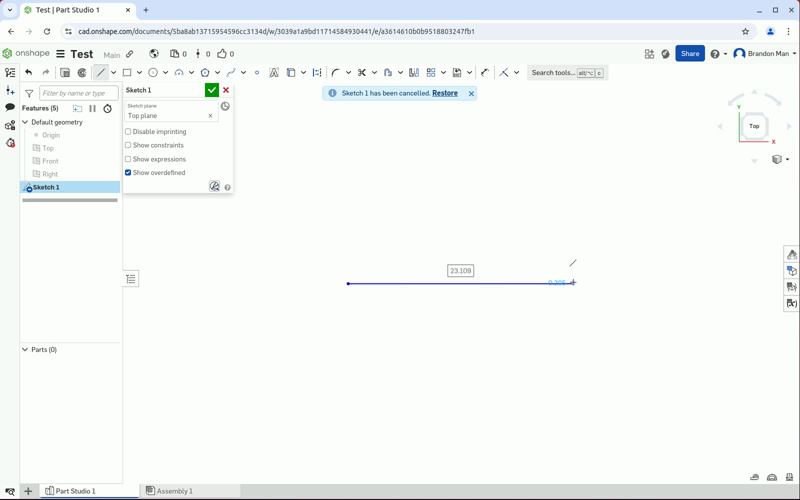
scroll(6)
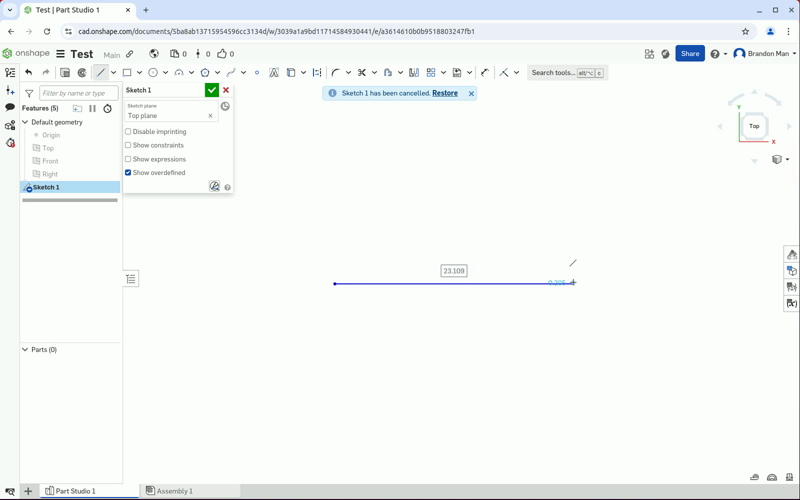
scroll(6)
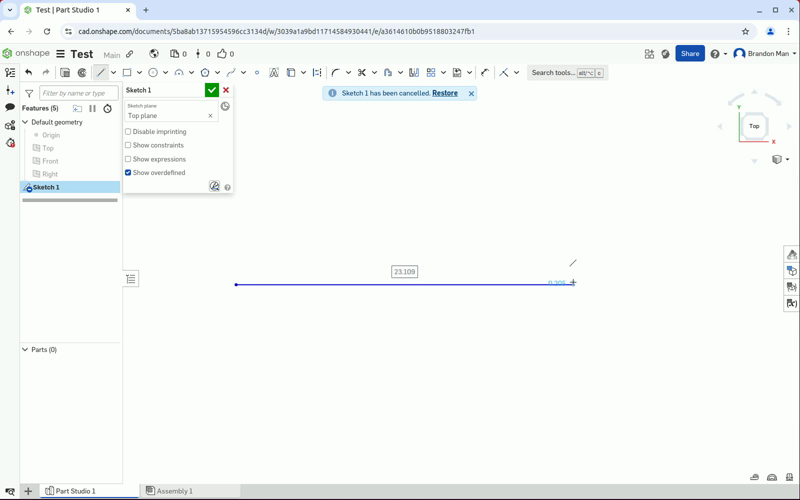
scroll(6)
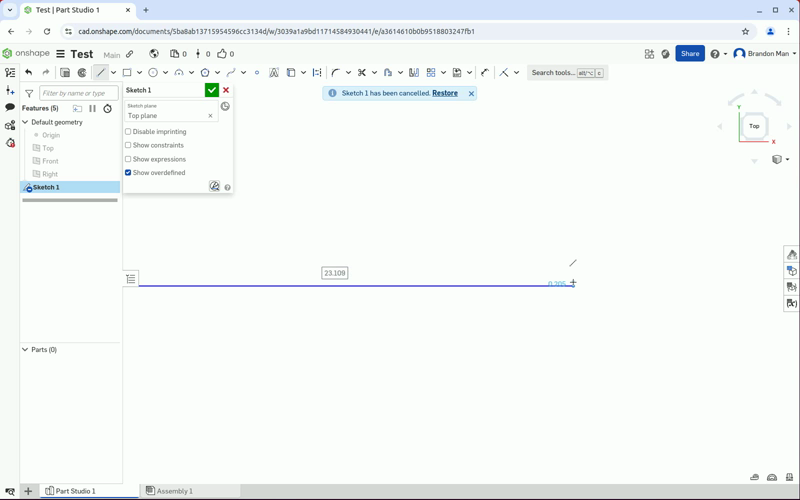
scroll(6)
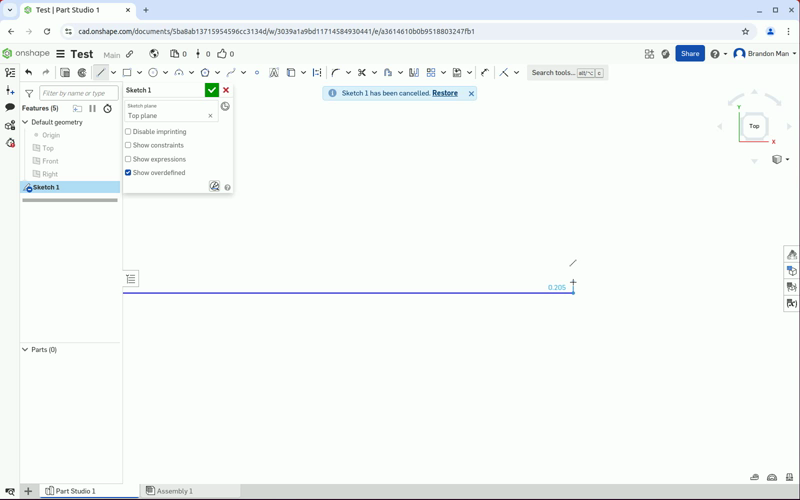
click(573, 281)
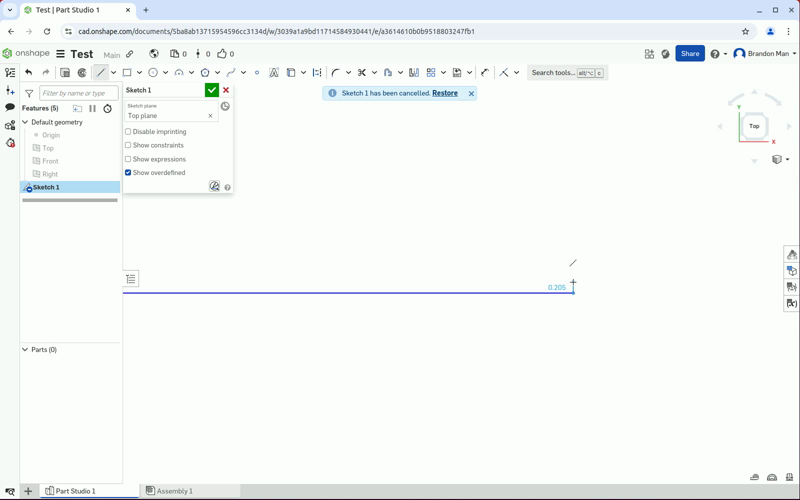
scroll(-6)
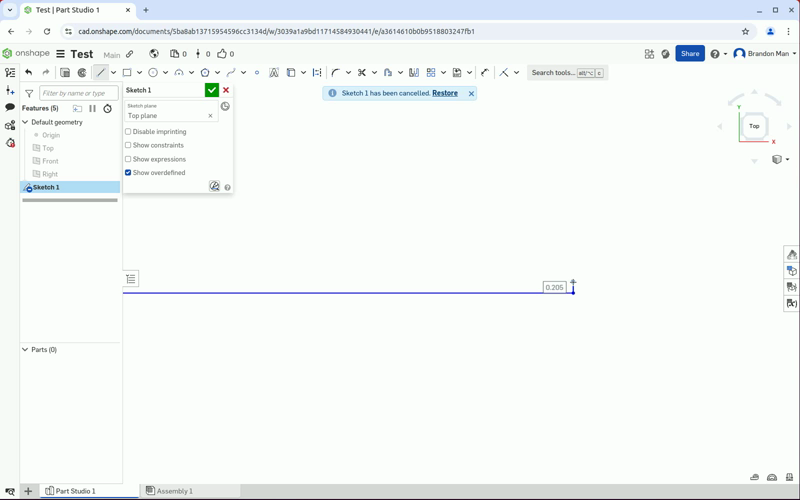
scroll(-6)
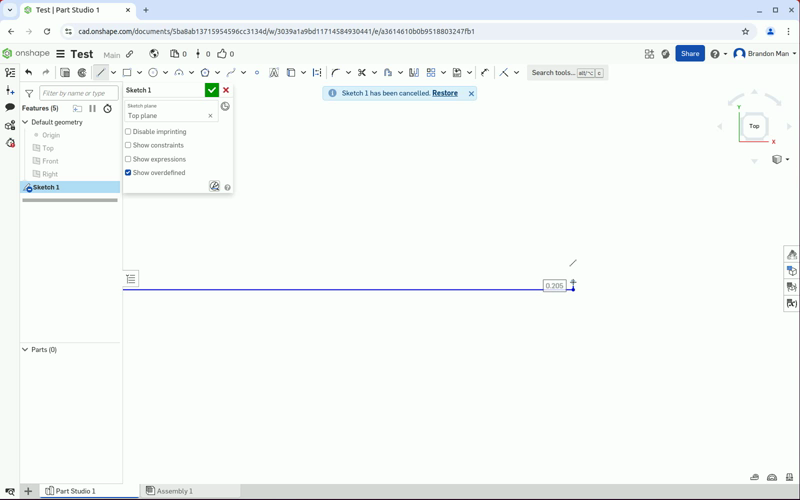
scroll(-6)
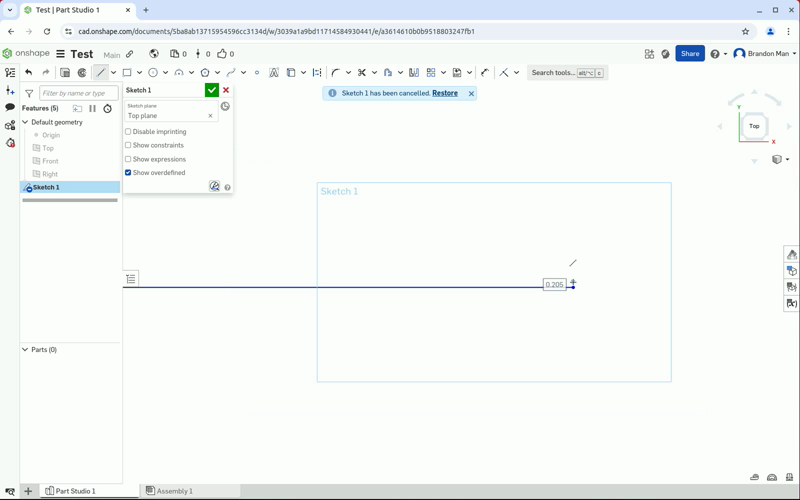
scroll(-6)
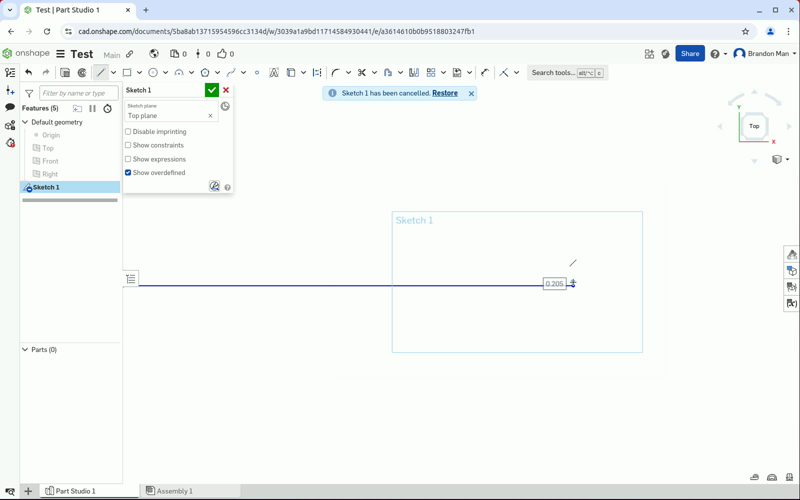
scroll(-6)
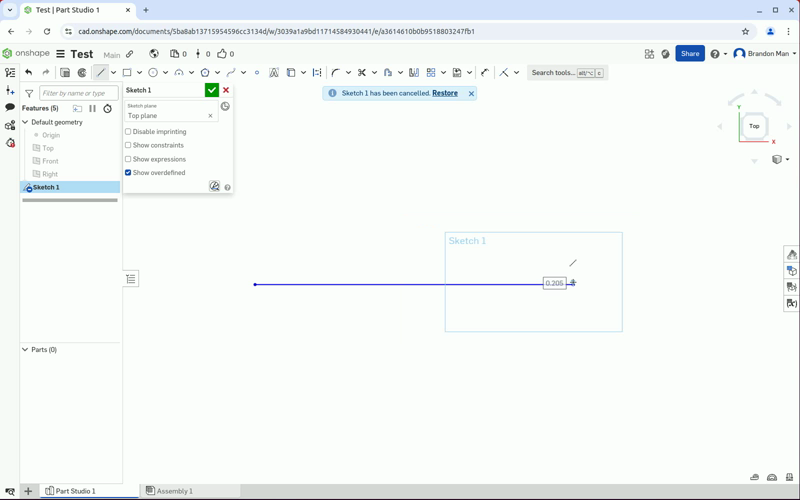
scroll(-6)
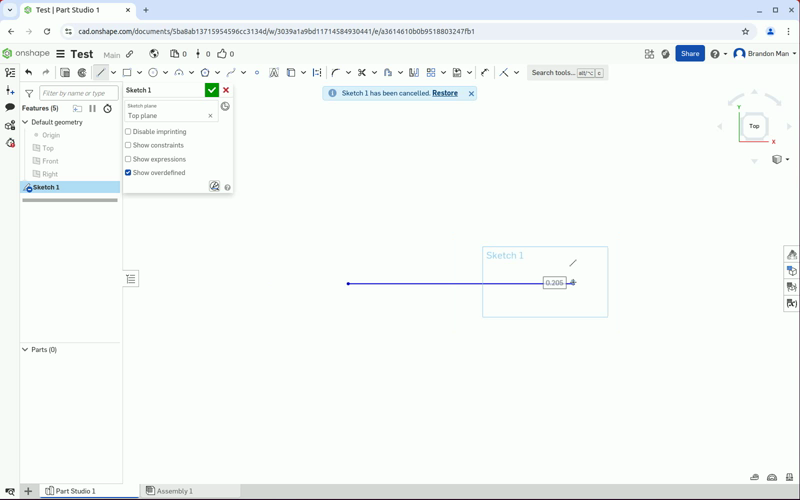
scroll(-6)
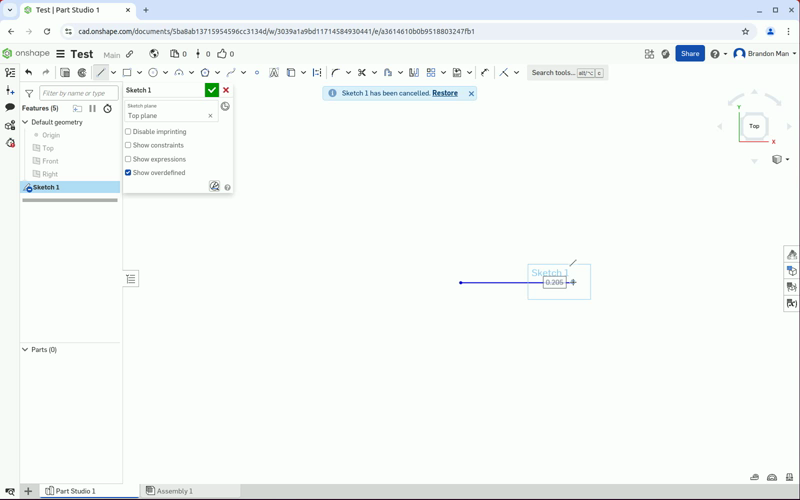
key_up(shift)
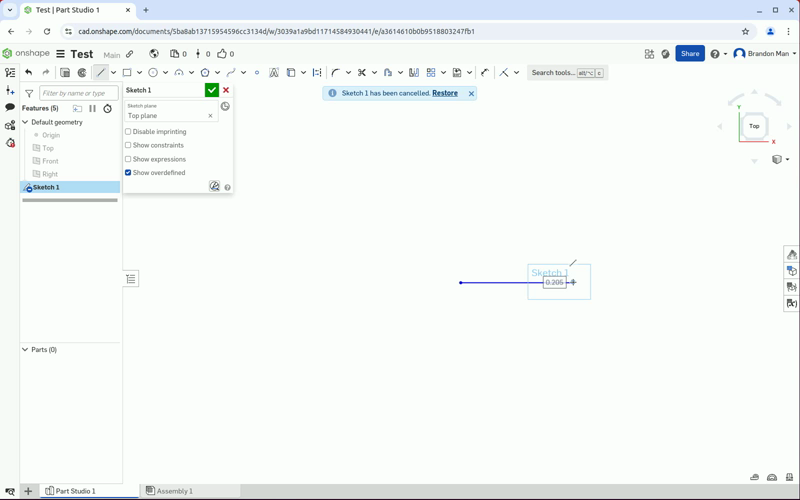
key_down(shift)
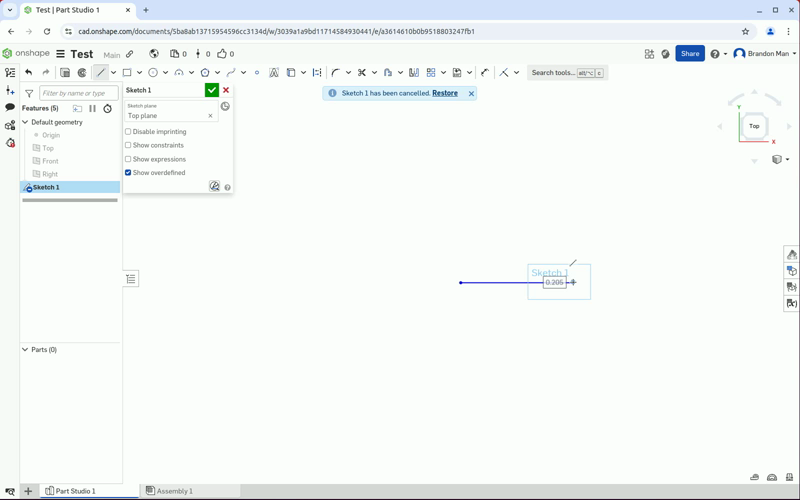
mouse_move(589, 281)
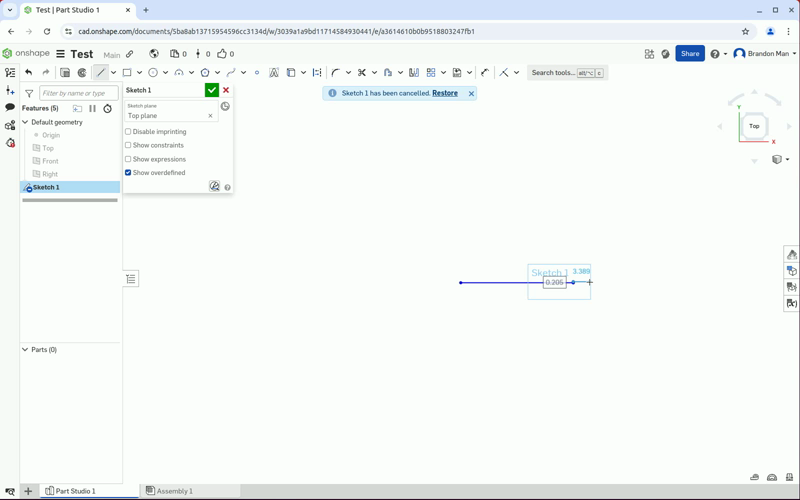
mouse_move(564, 281)
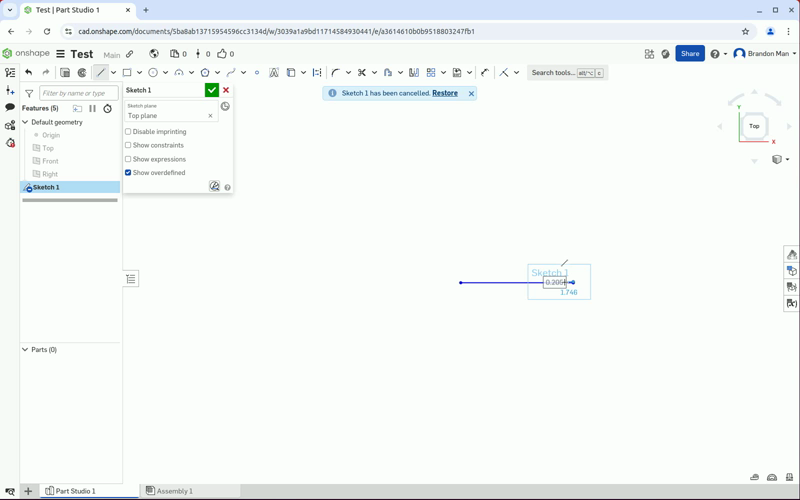
click(564, 281)
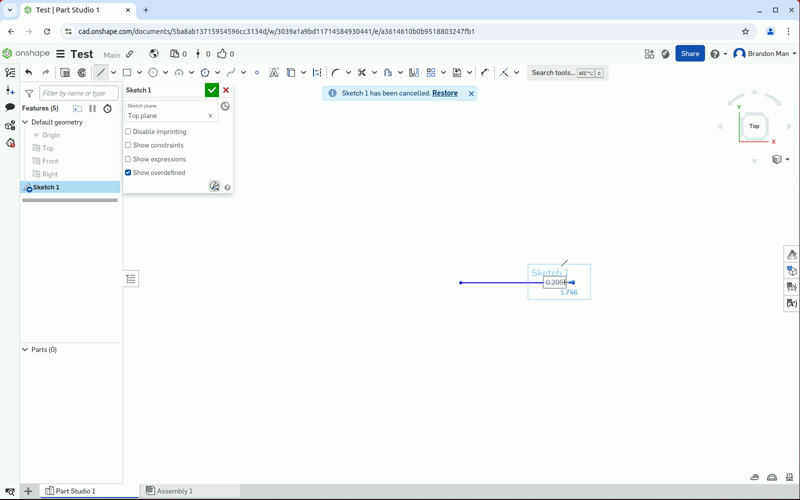
key_up(shift)
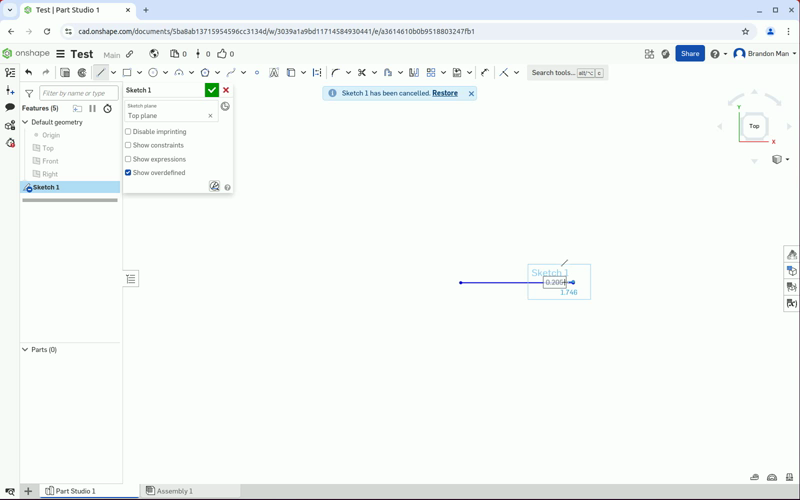
key_down(shift)
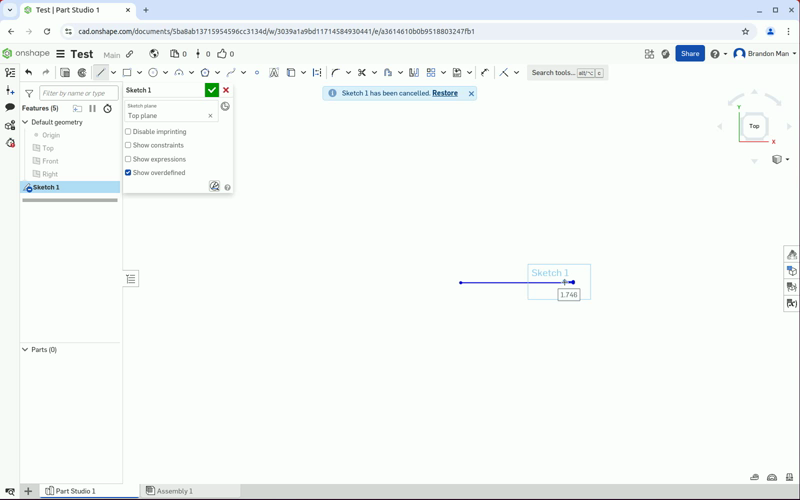
mouse_move(589, 281)
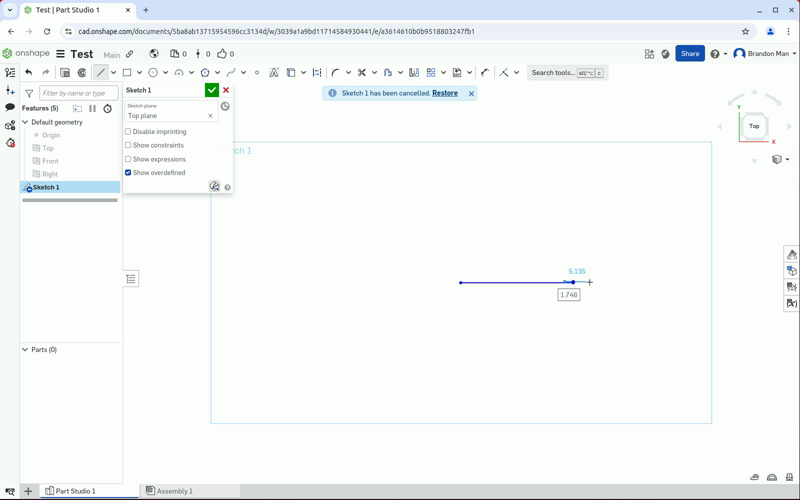
mouse_move(564, 223)
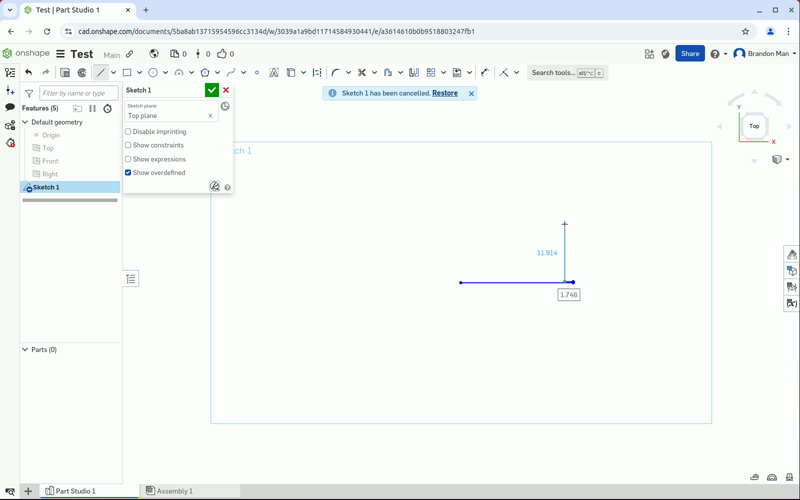
click(564, 223)
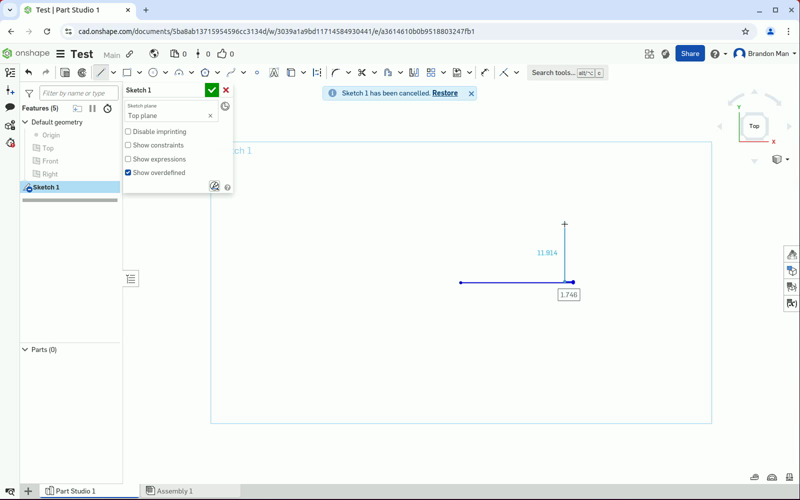
key_up(shift)
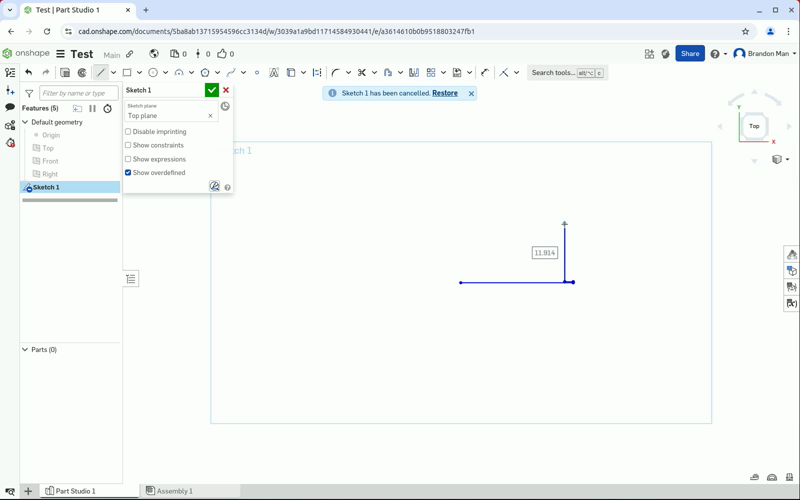
key_down(shift)
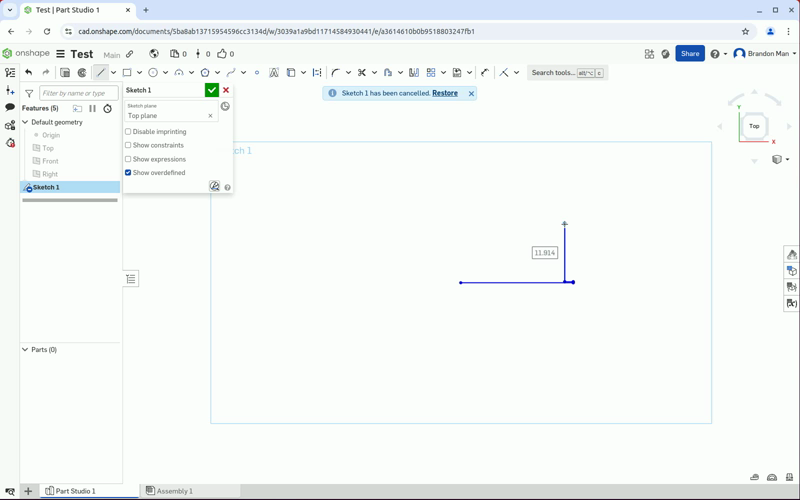
mouse_move(589, 223)
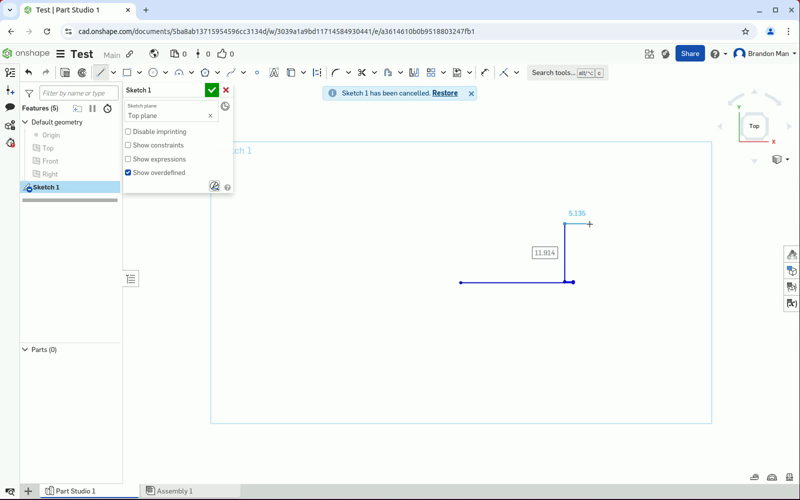
mouse_move(573, 223)
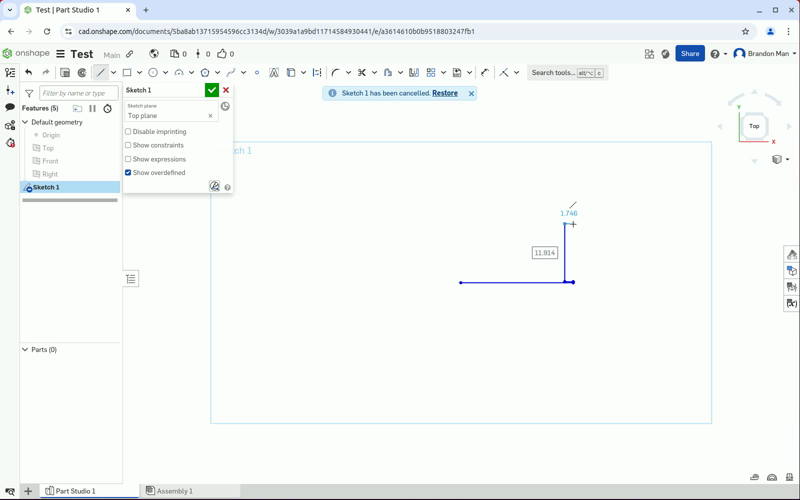
click(573, 223)
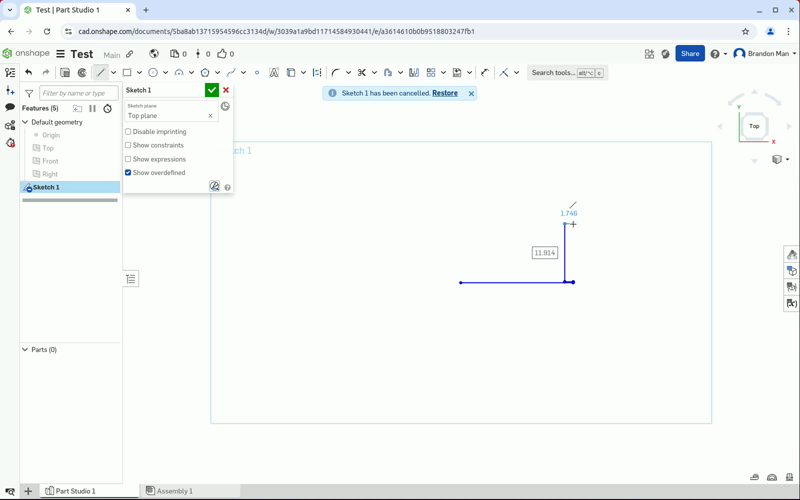
key_up(shift)
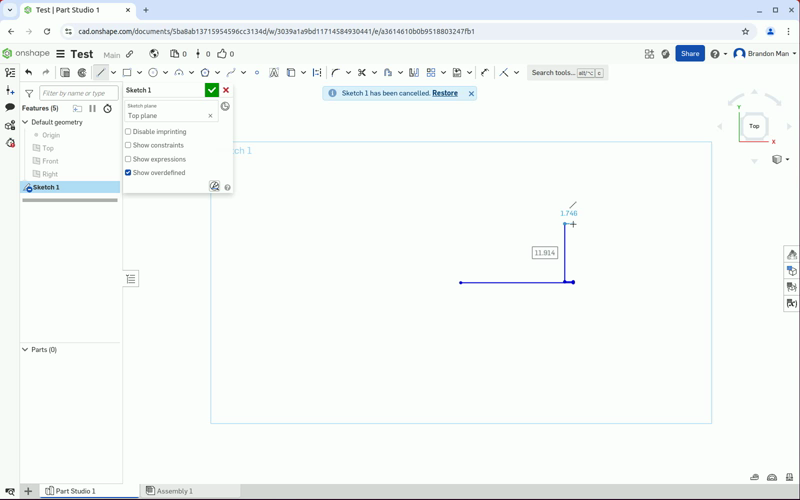
key_down(shift)
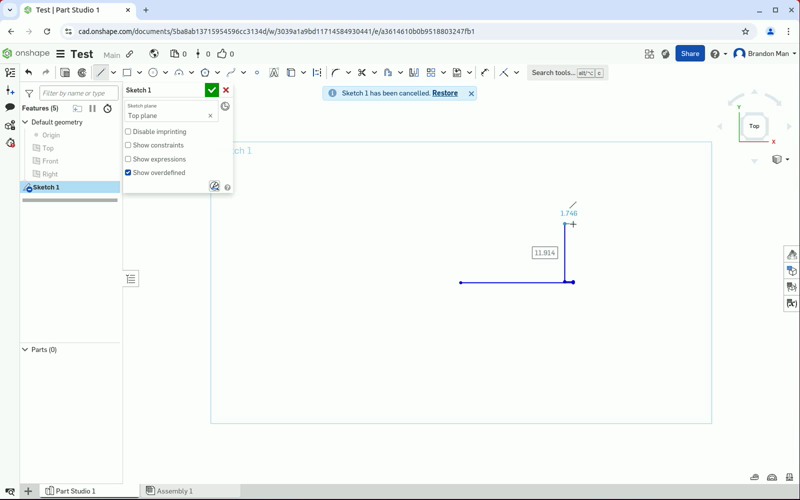
mouse_move(589, 223)
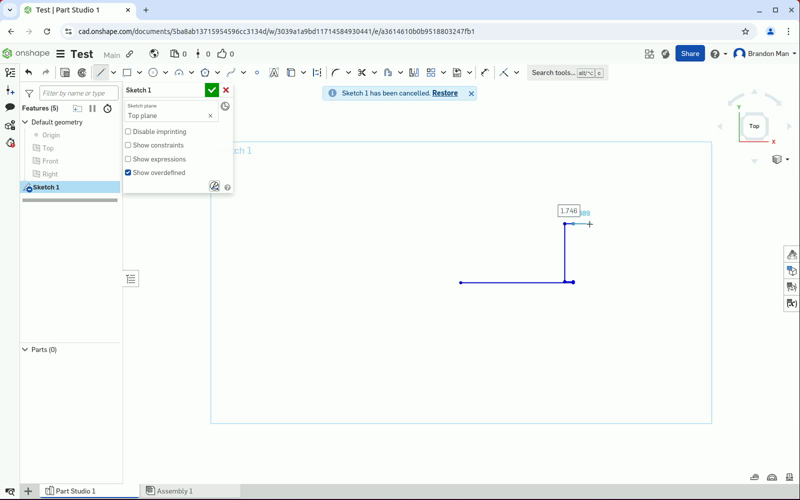
mouse_move(573, 222)
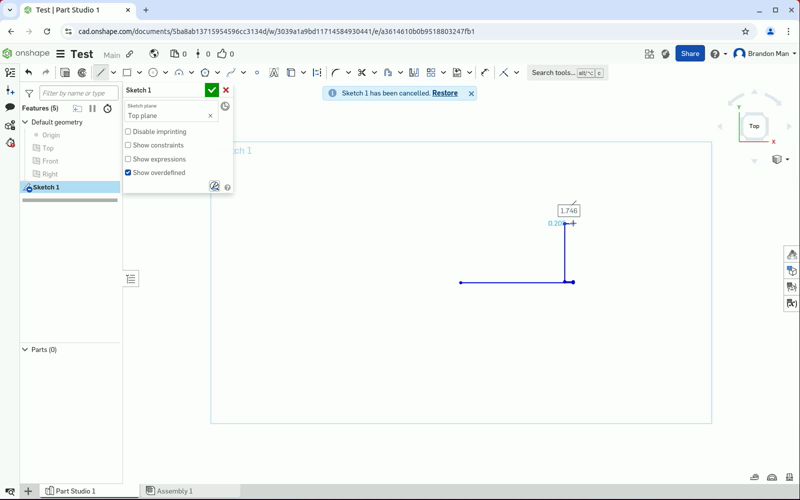
scroll(6)
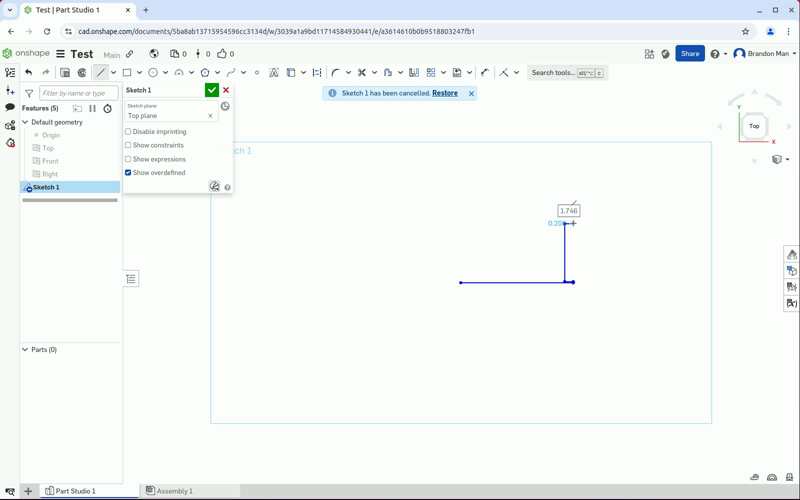
scroll(6)
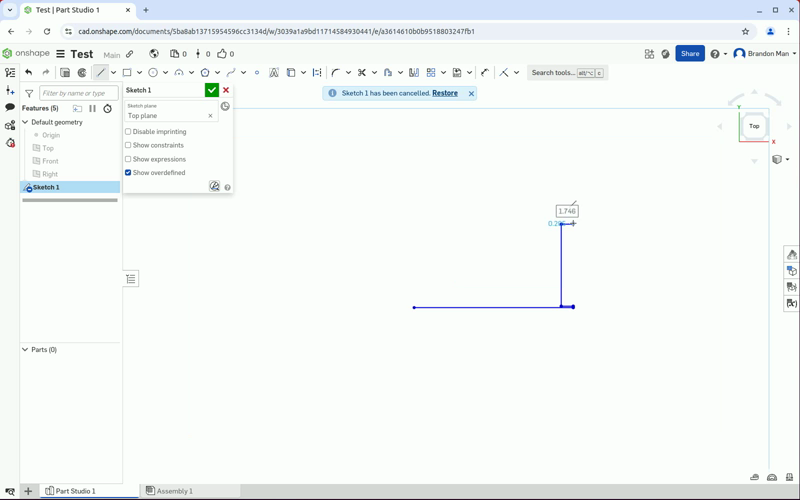
scroll(6)
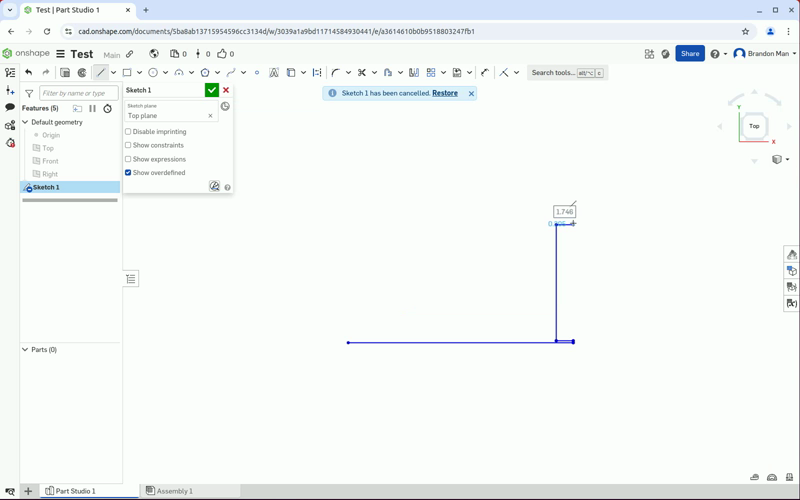
scroll(6)
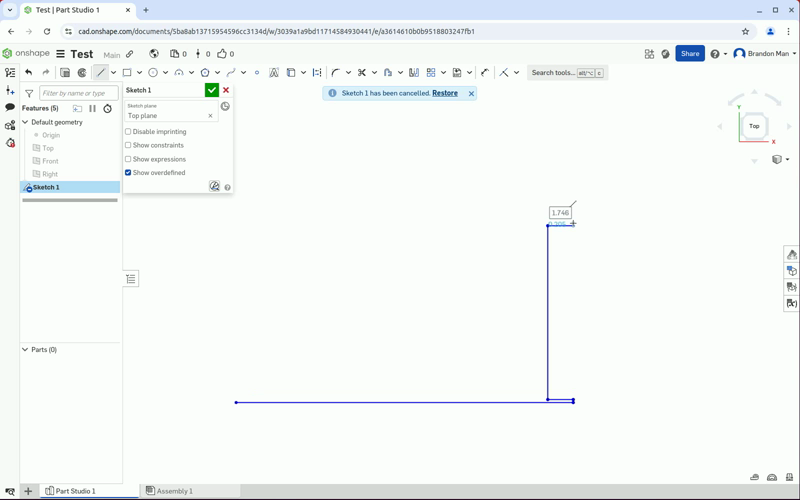
scroll(6)
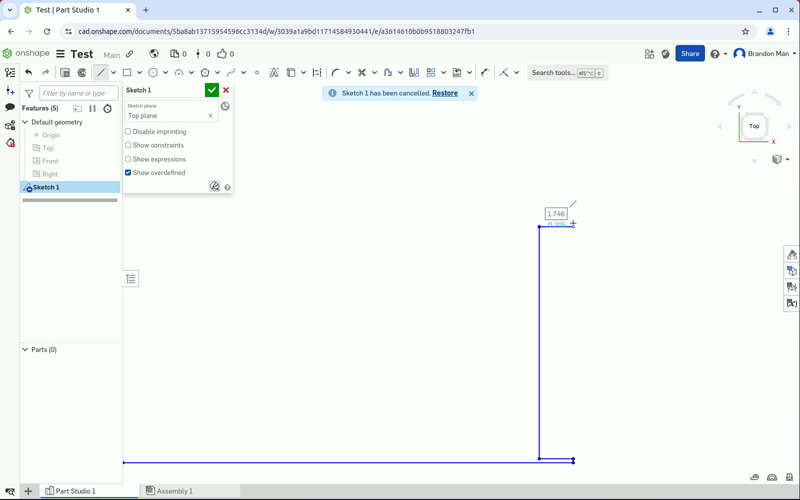
scroll(6)
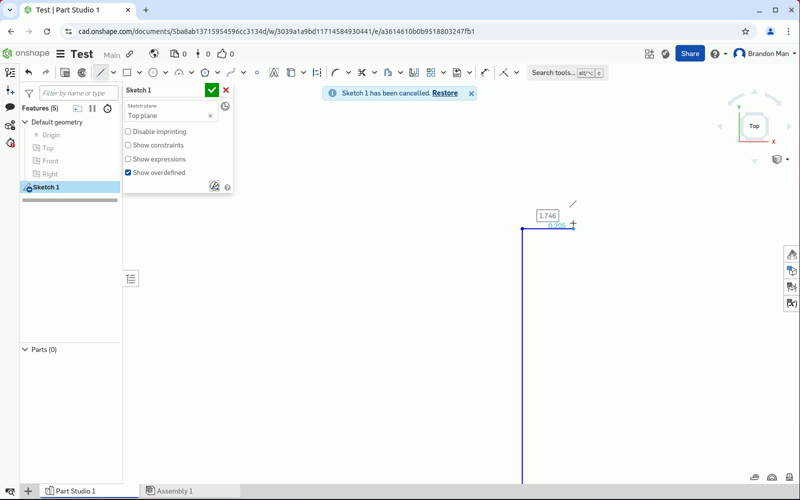
scroll(6)
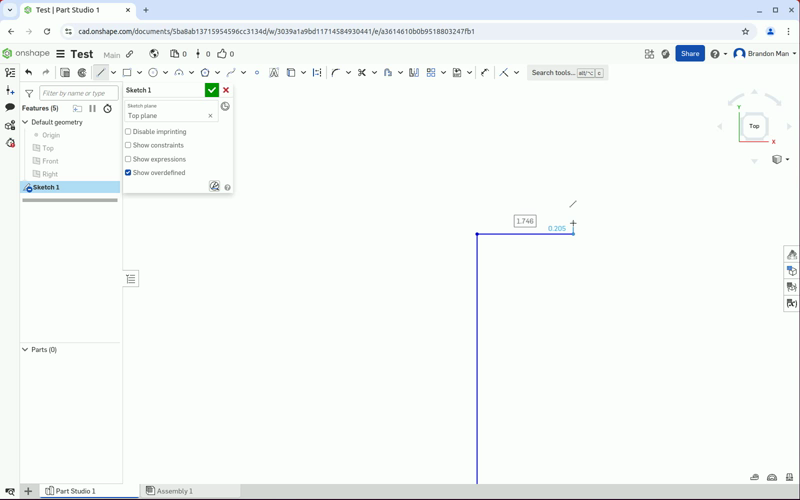
click(573, 222)
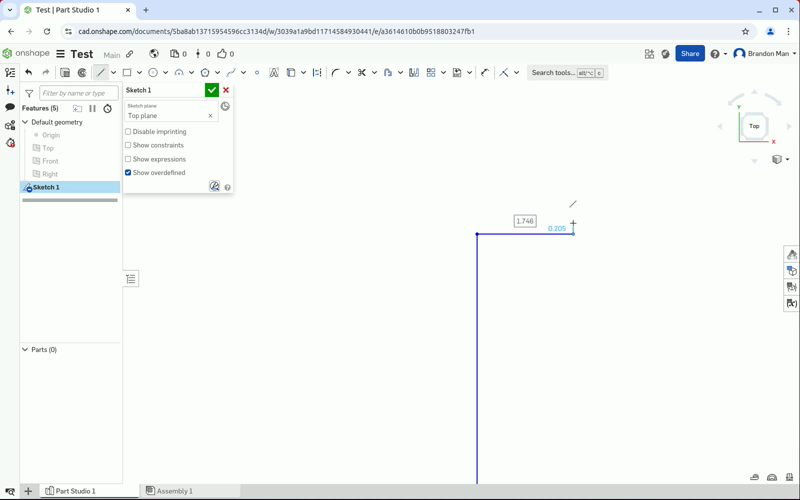
scroll(-6)
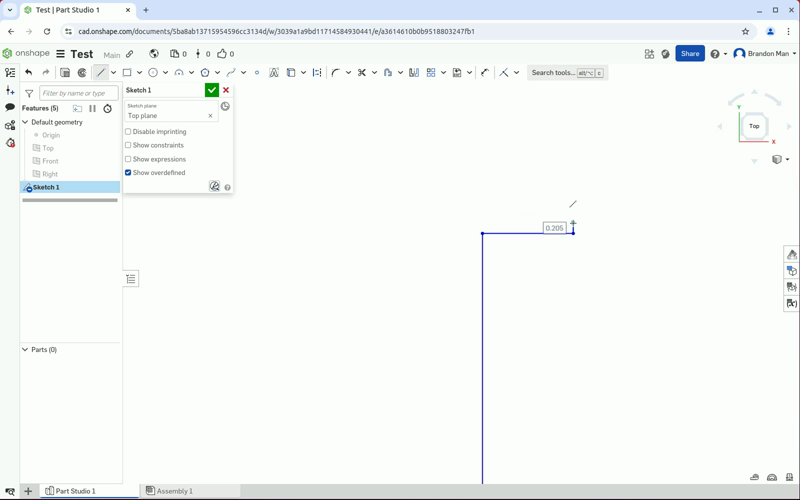
scroll(-6)
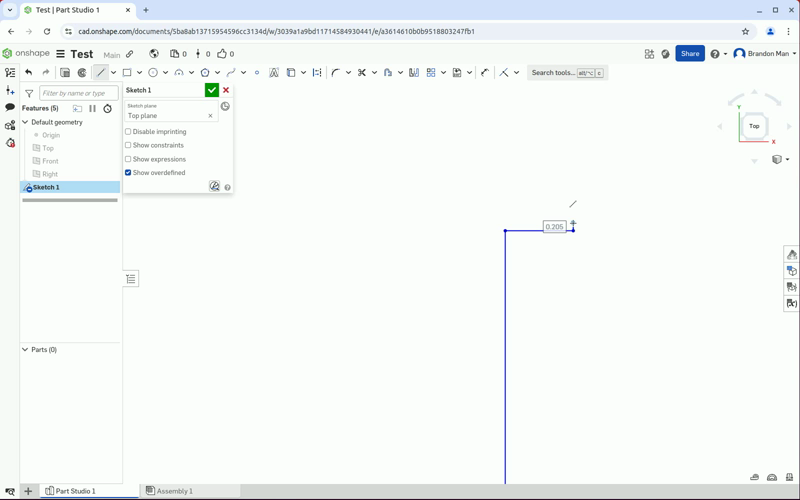
scroll(-6)
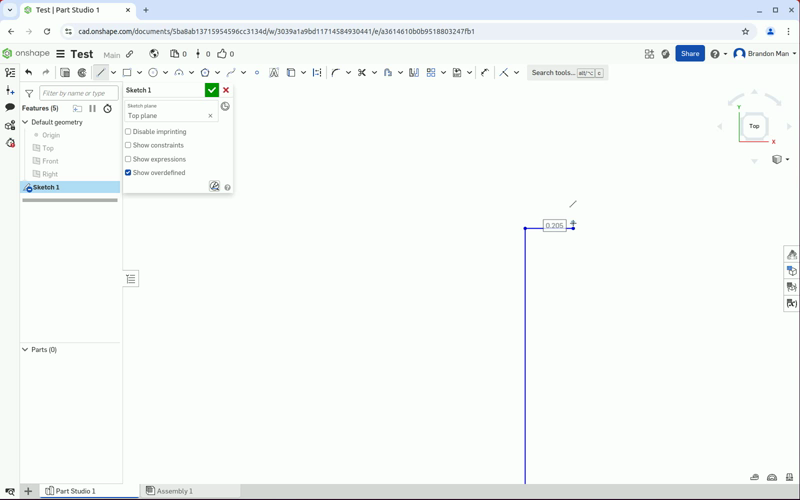
scroll(-6)
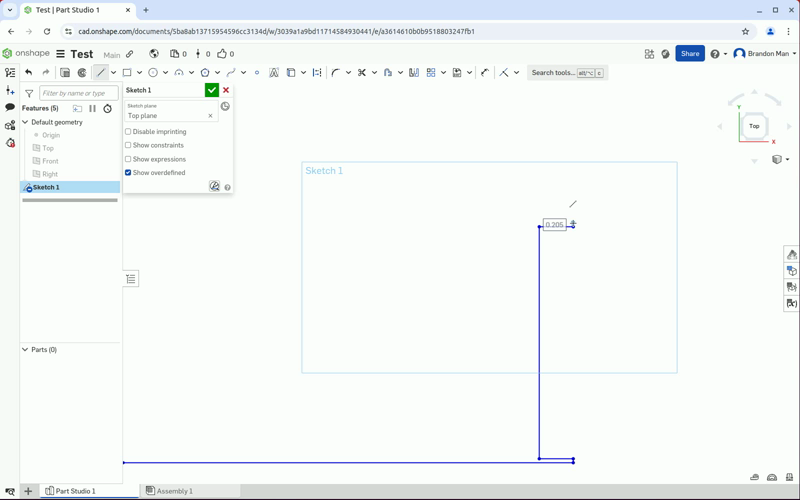
scroll(-6)
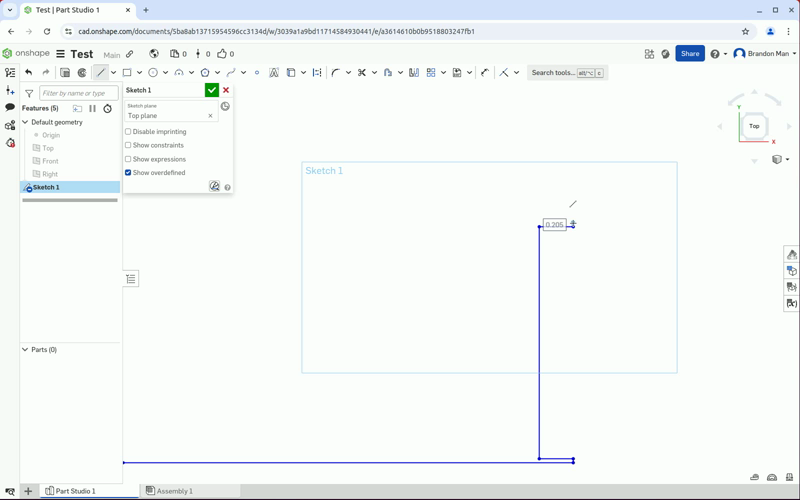
scroll(-6)
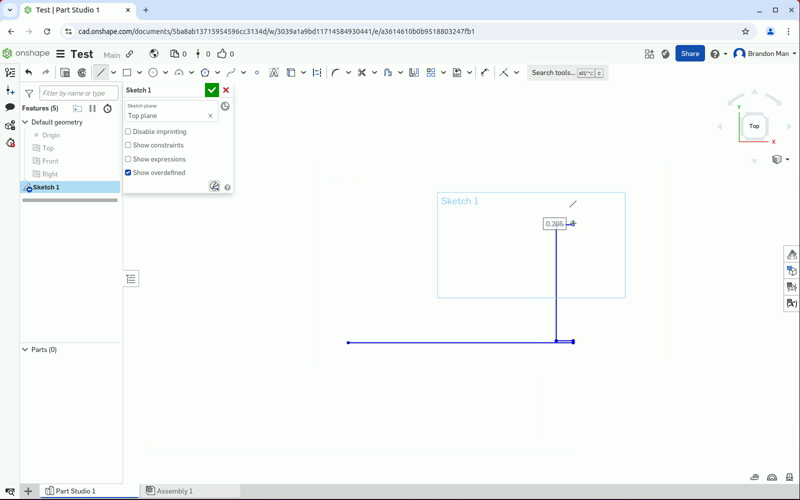
scroll(-6)
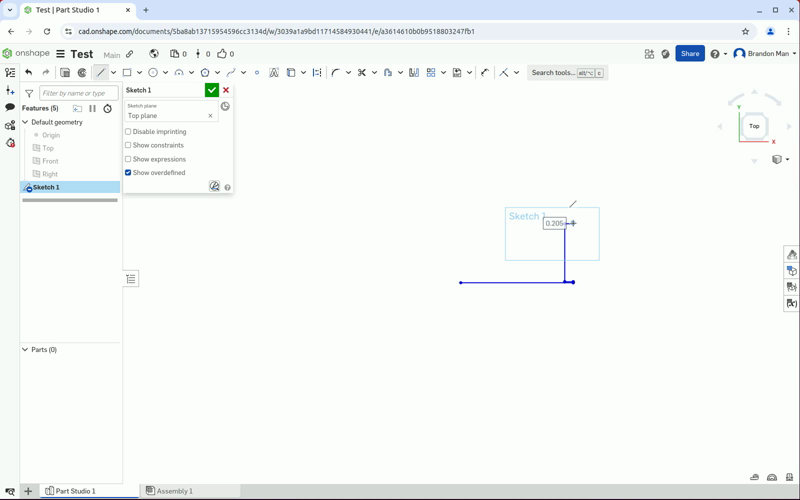
key_up(shift)
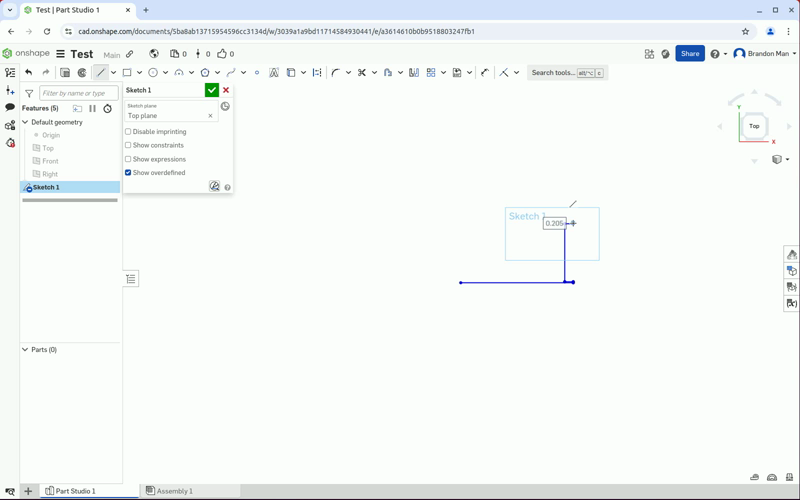
key_down(shift)
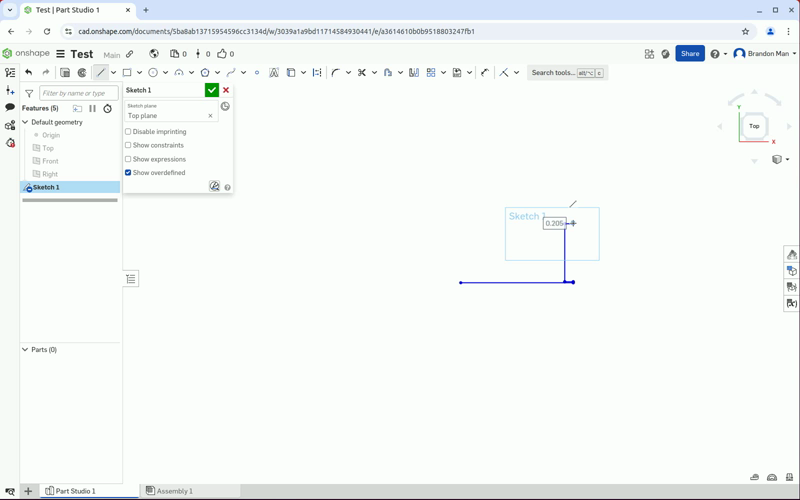
mouse_move(460, 222)
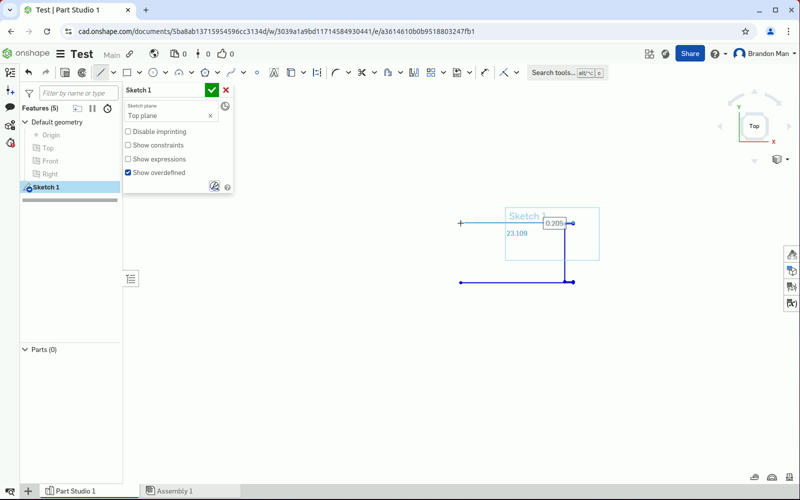
click(460, 222)
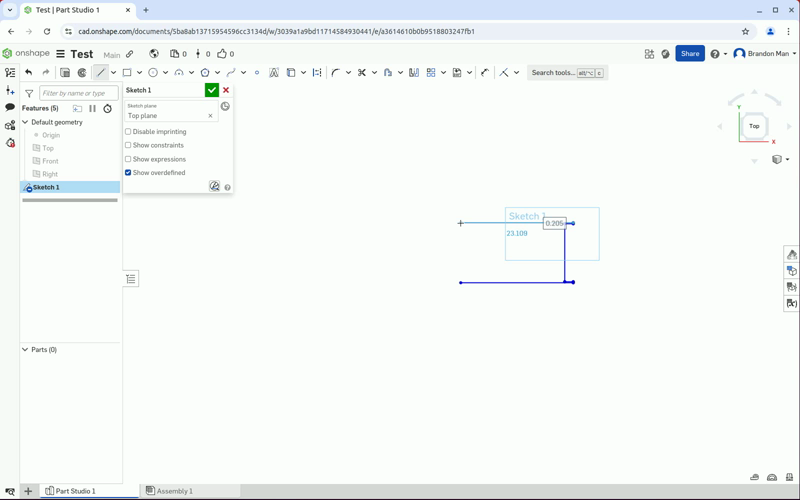
key_up(shift)
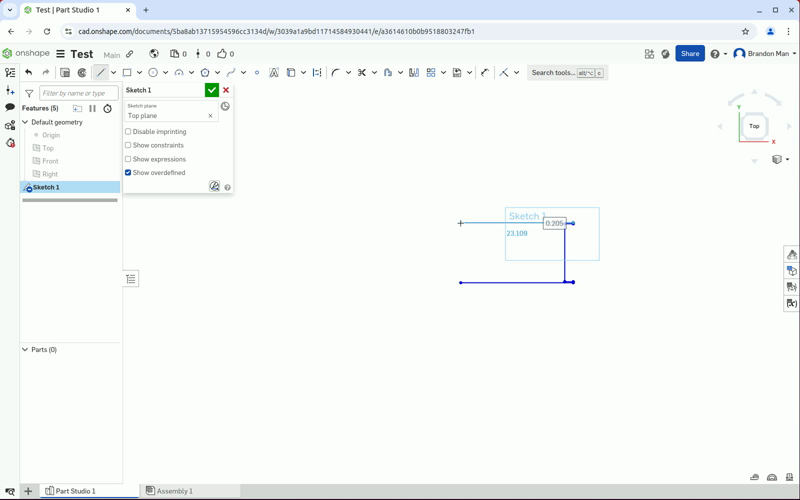
key_down(shift)
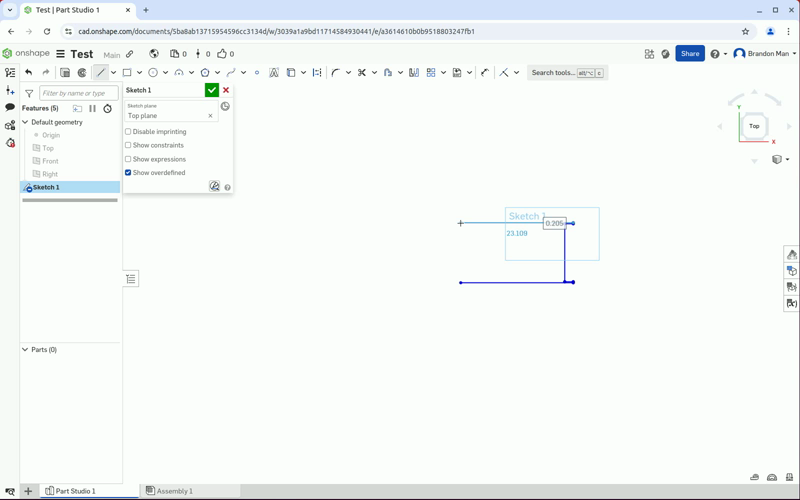
mouse_move(460, 282)
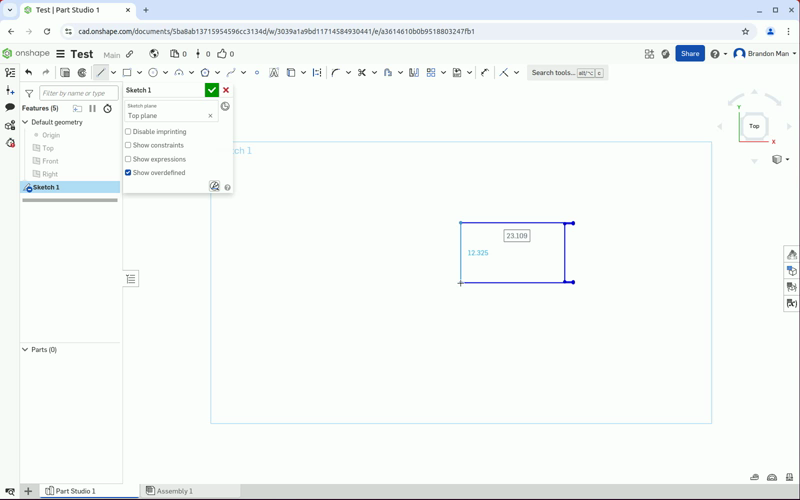
key_up(shift)
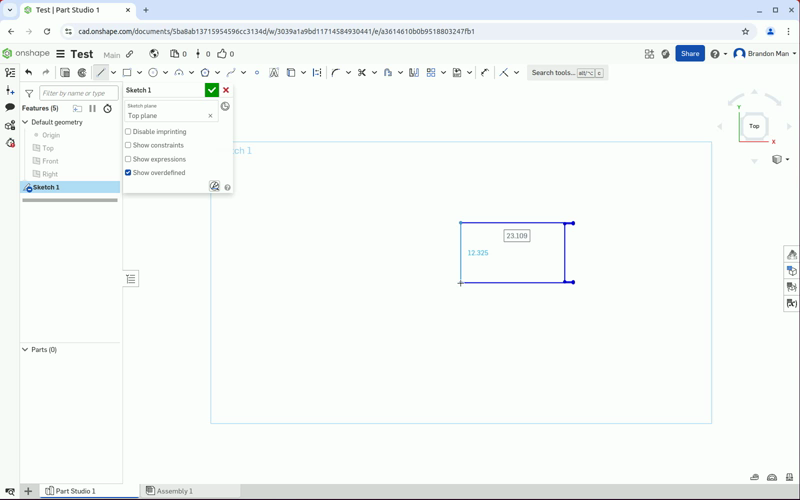
click(460, 282)
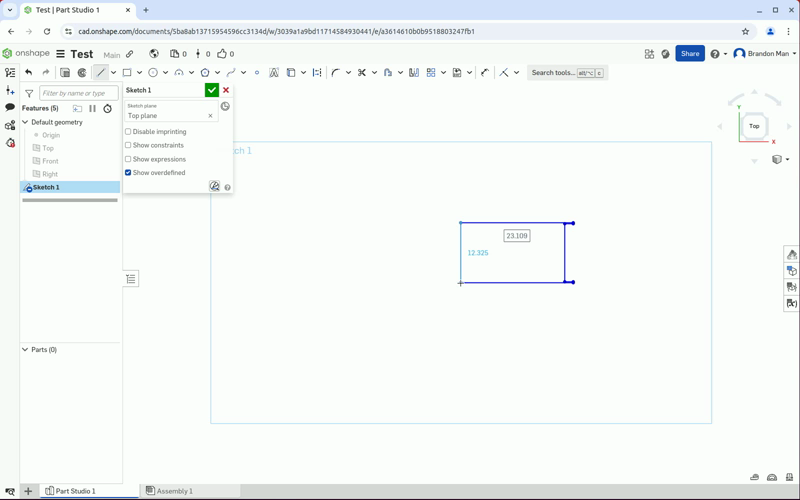
key(esc)
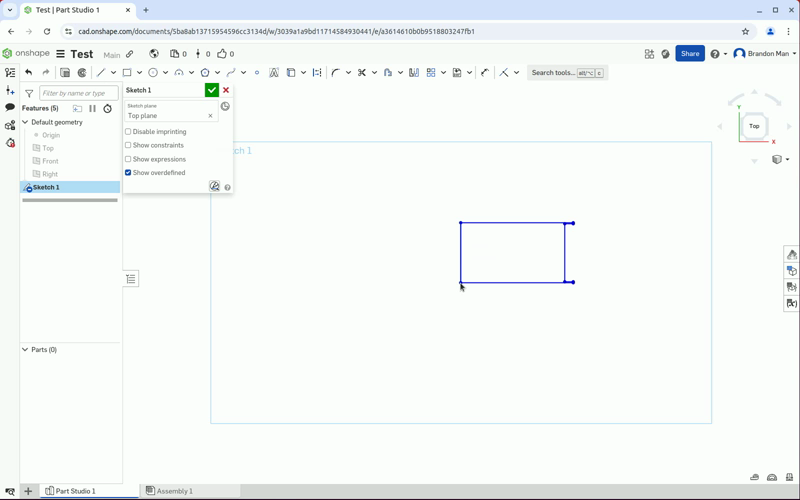
mouse_move(558, 239)
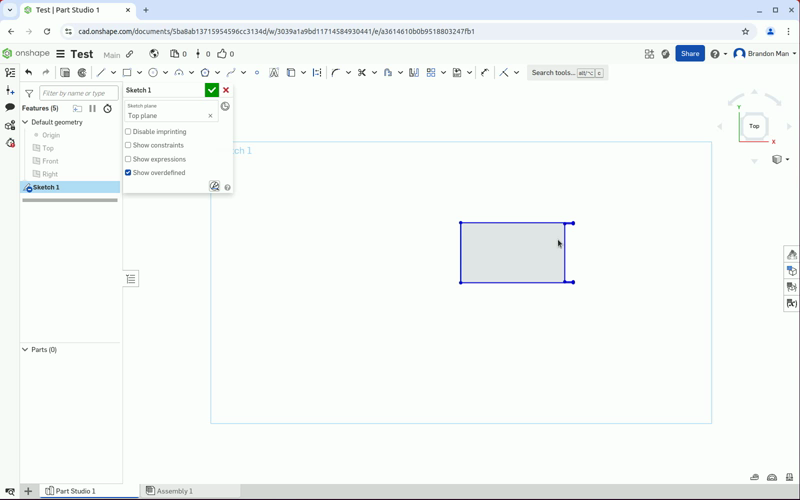
click(558, 239)
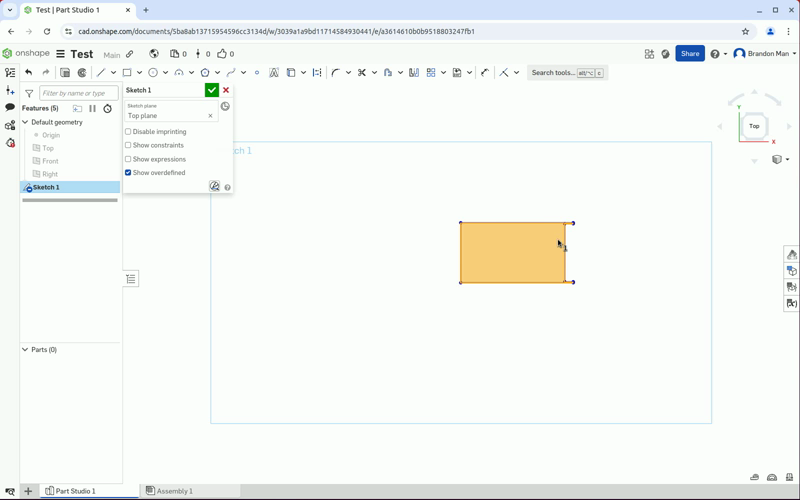
mouse_move(73, 352)
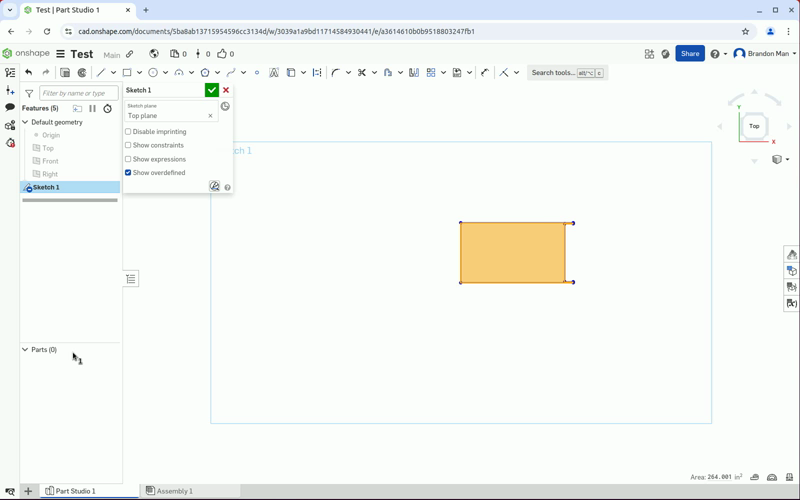
key(shift+y)
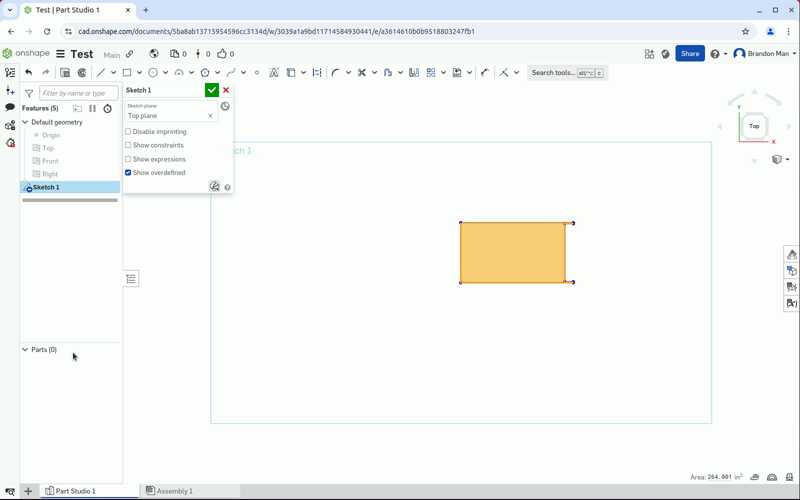
key(shift+e)
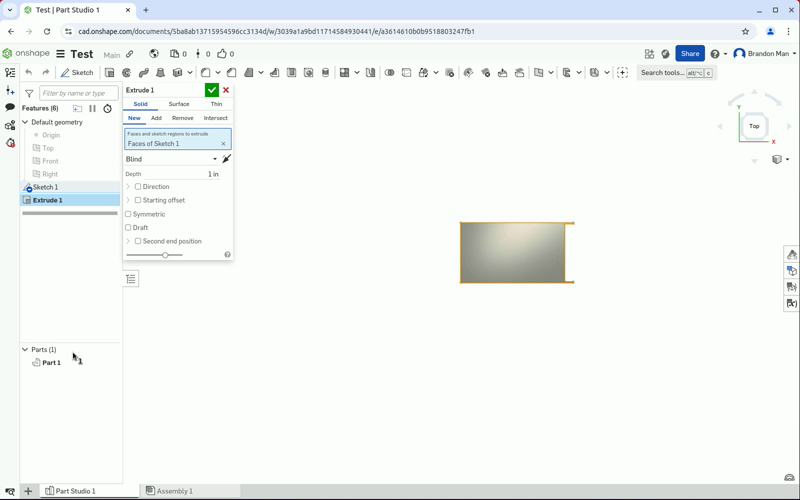
mouse_move(143, 106)
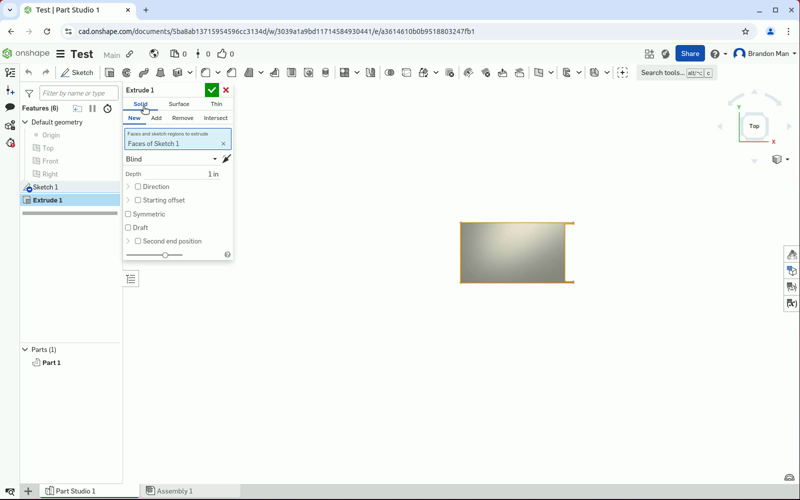
click(143, 106)
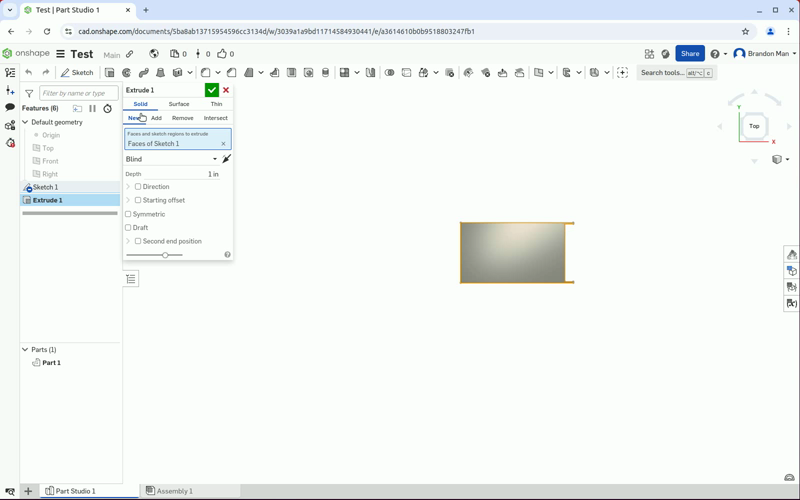
mouse_move(137, 120)
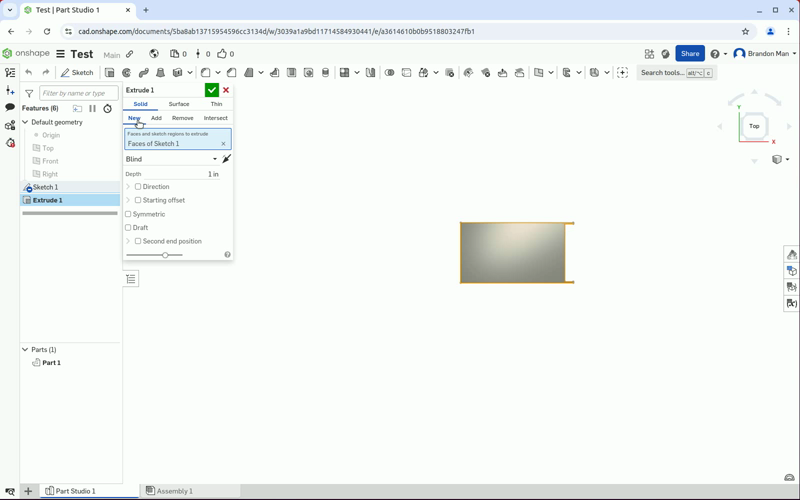
click(137, 120)
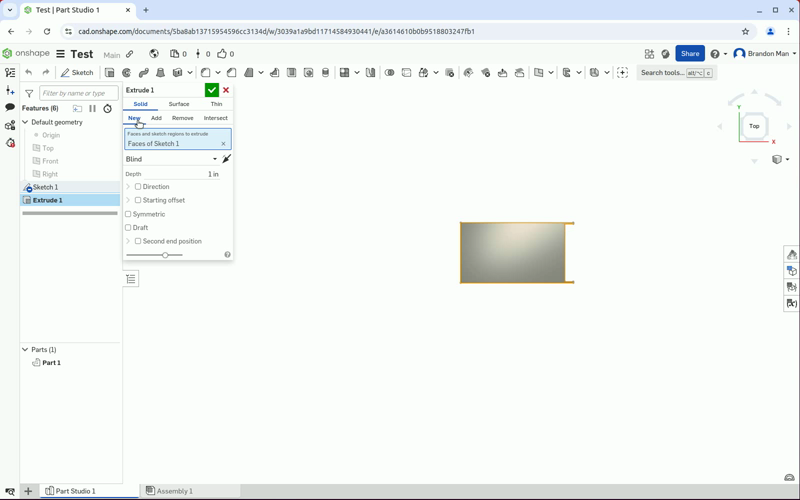
key(tab, 4)
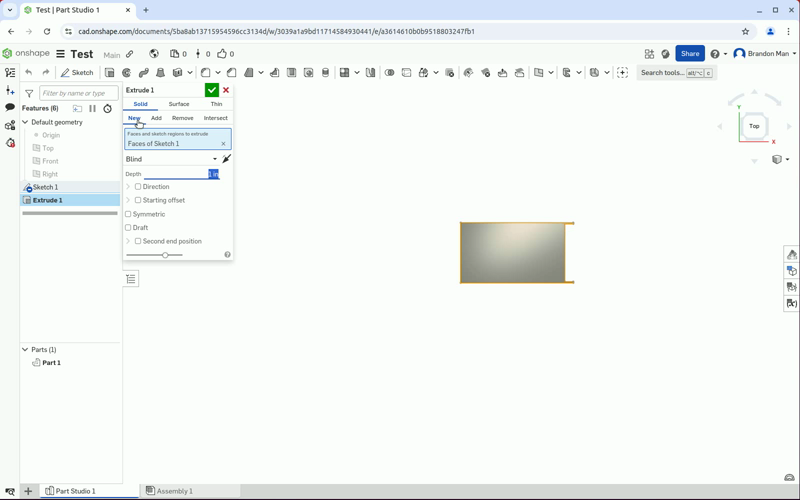
text(3.129)
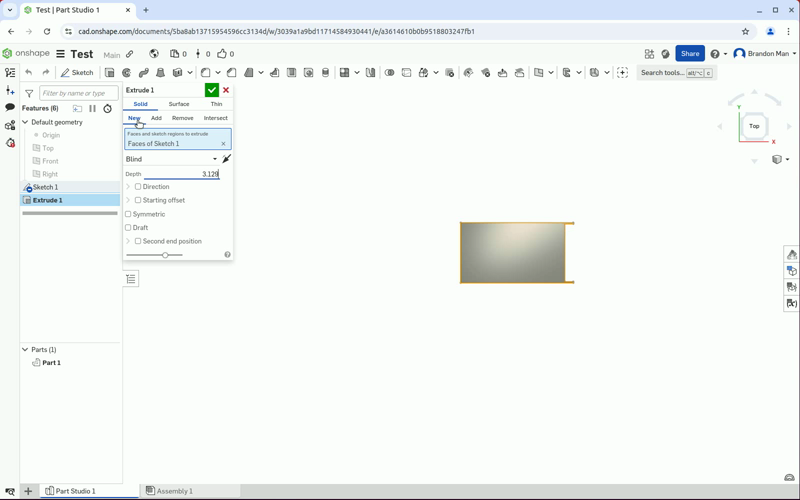
key(enter)
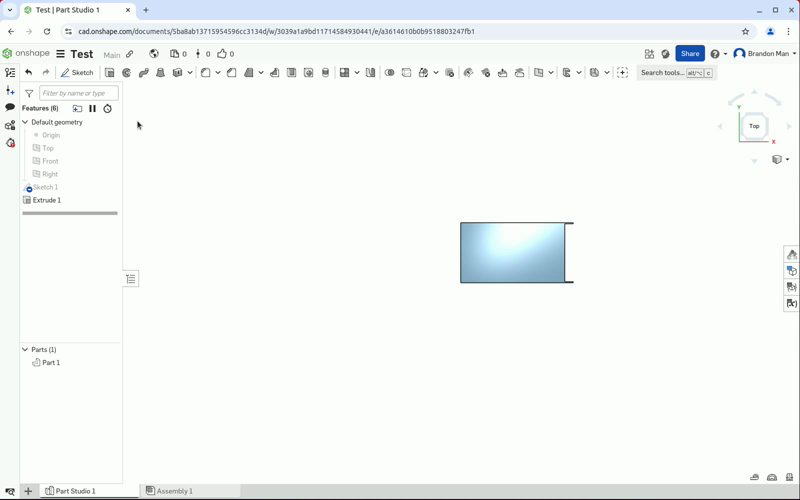
key(shift+h)
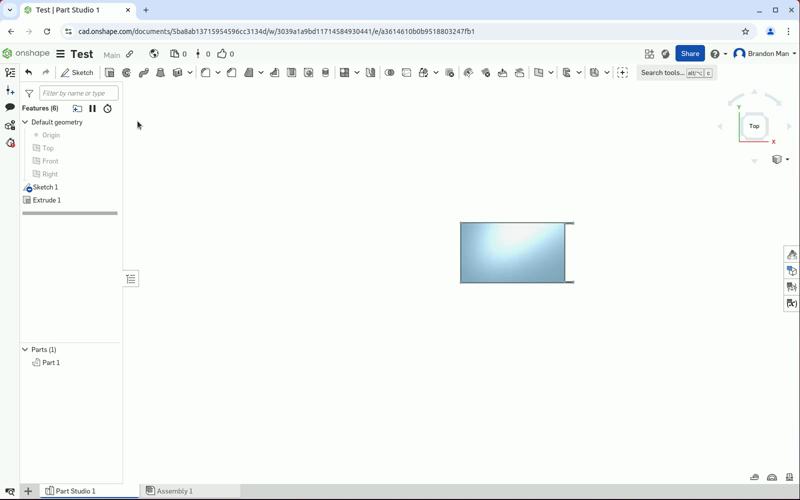
key(shift+h)
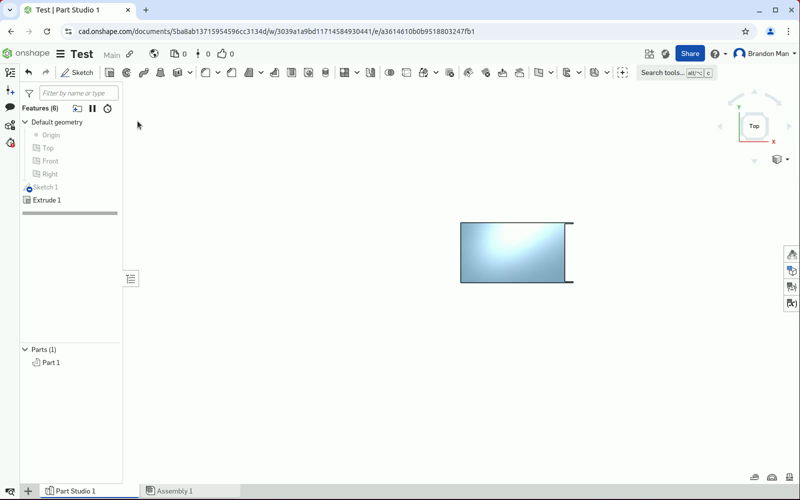
mouse_move(73, 189)
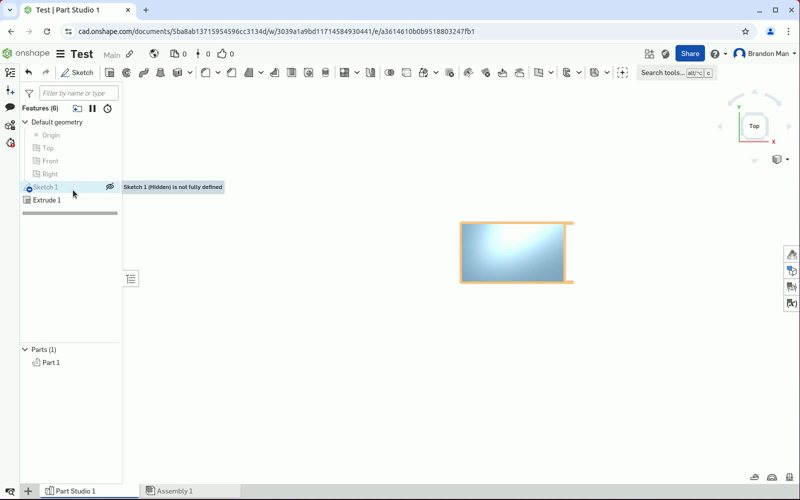
click(73, 189)
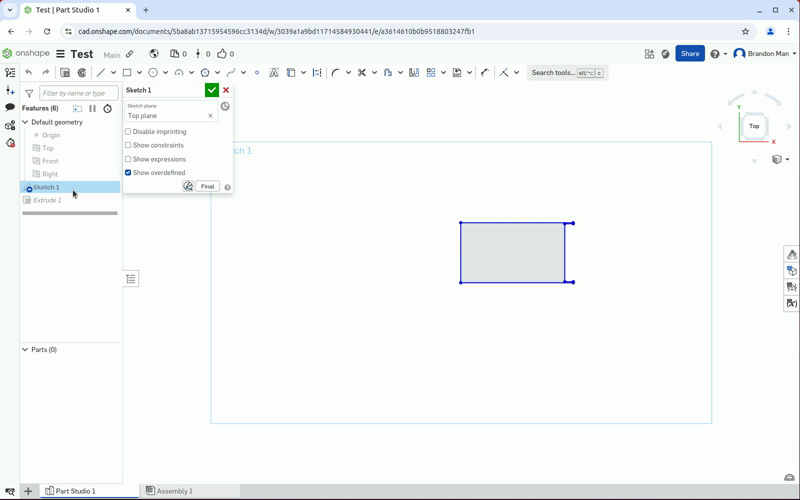
mouse_move(229, 92)
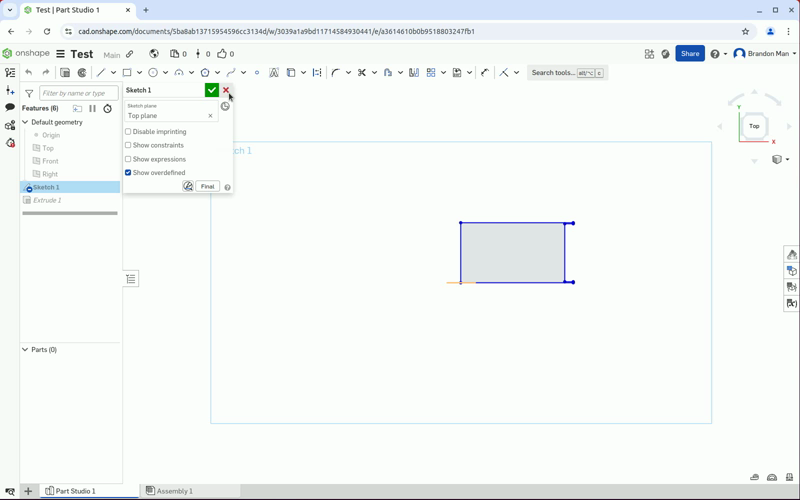
click(229, 92)
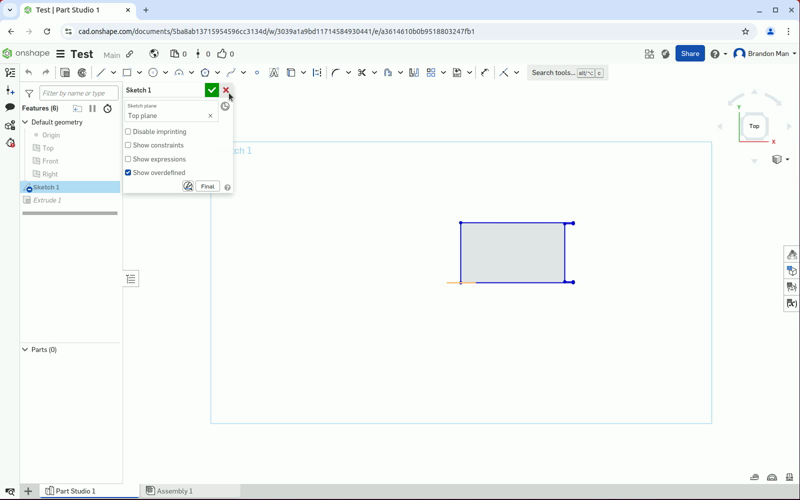
key(shift+s)
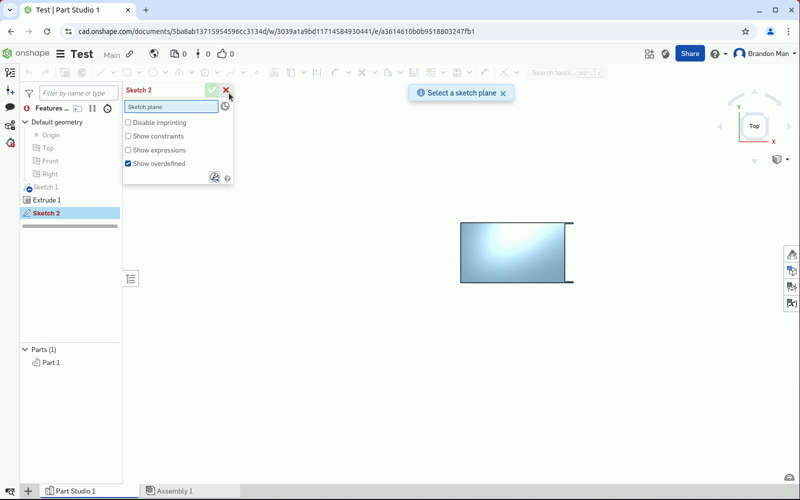
mouse_move(73, 150)
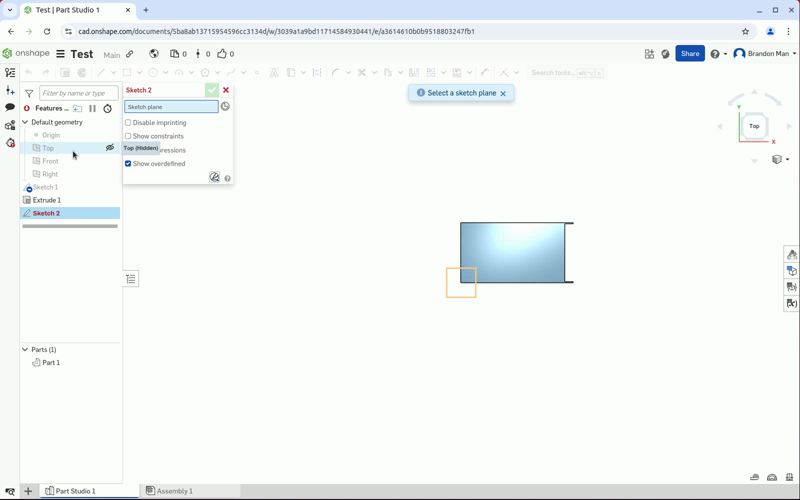
click(73, 150)
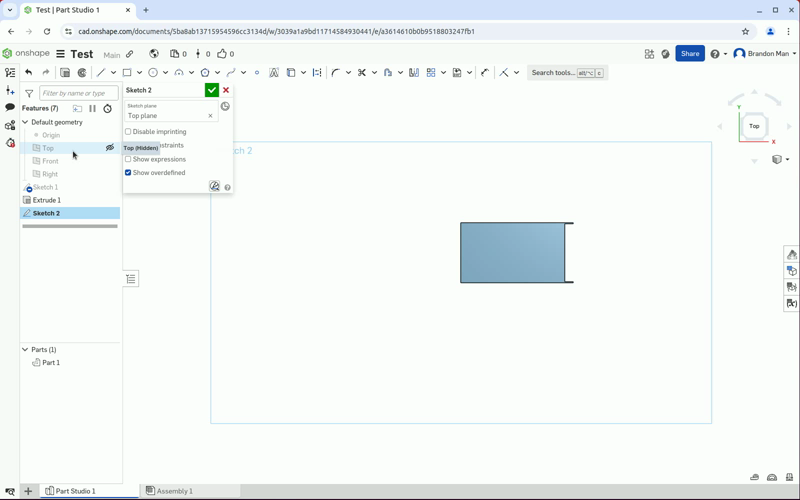
mouse_move(73, 352)
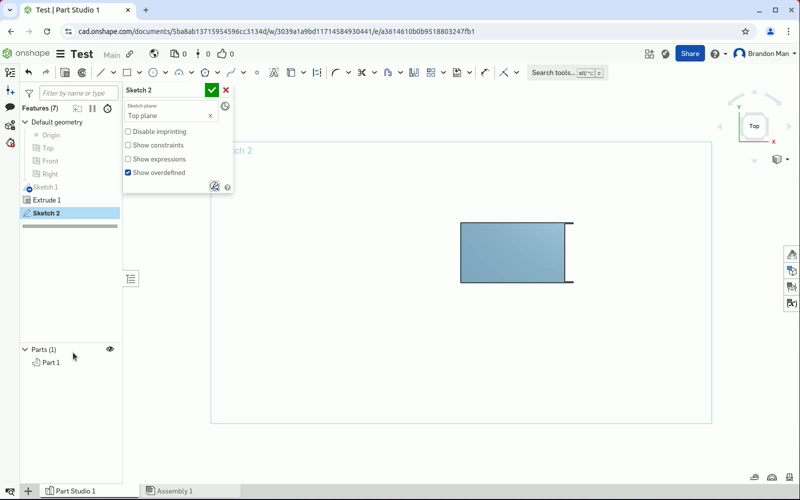
key(y)
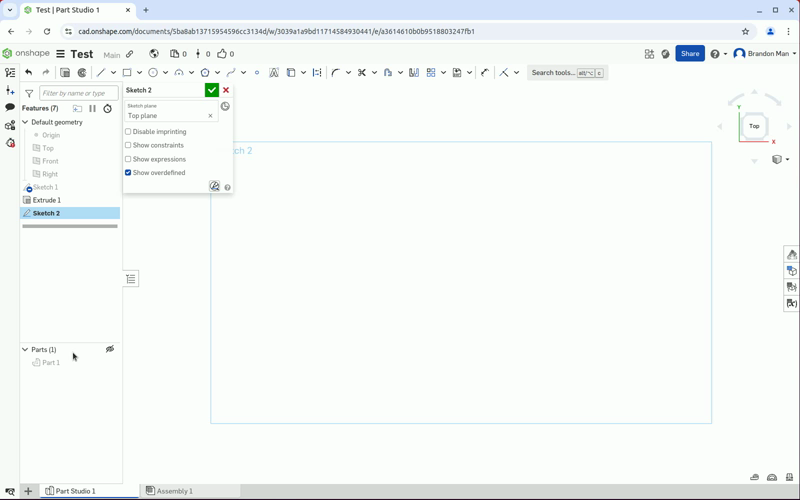
key(l)
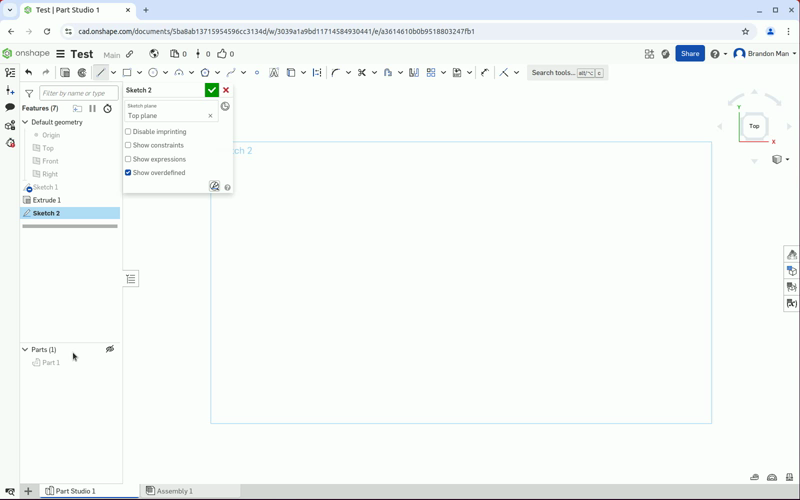
key_down(shift)
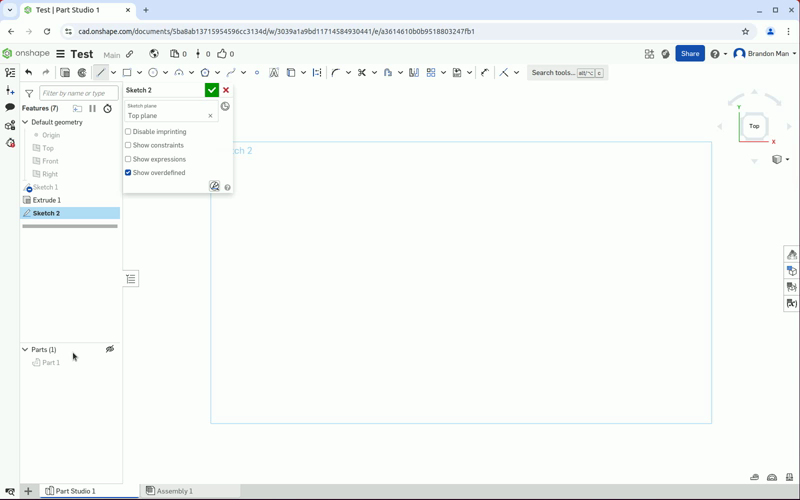
mouse_move(564, 281)
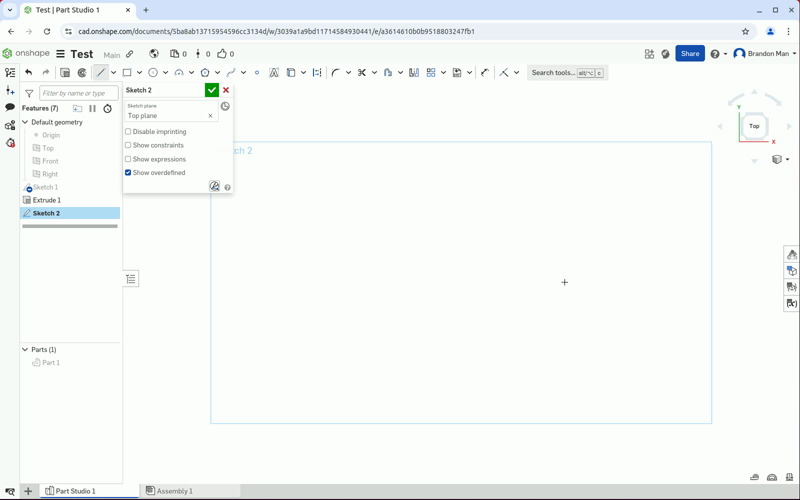
click(564, 281)
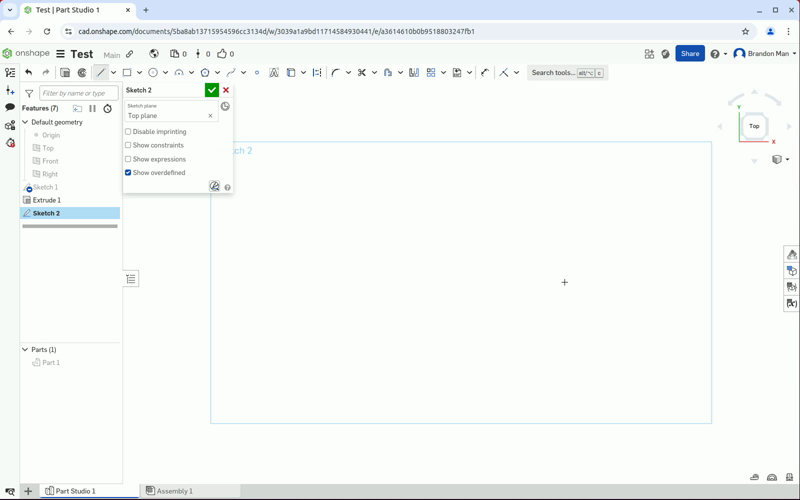
key_up(shift)
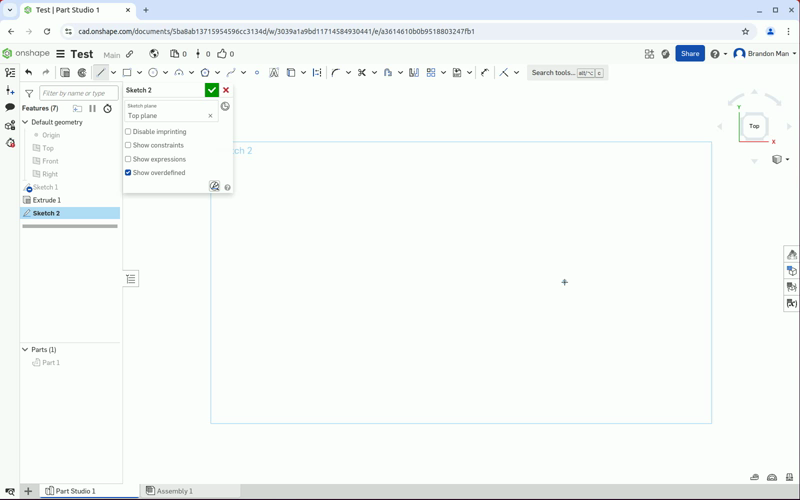
key_down(shift)
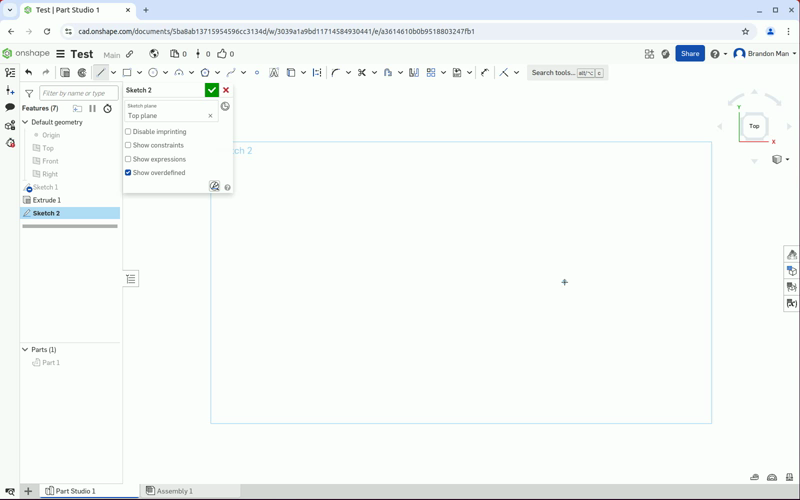
mouse_move(589, 281)
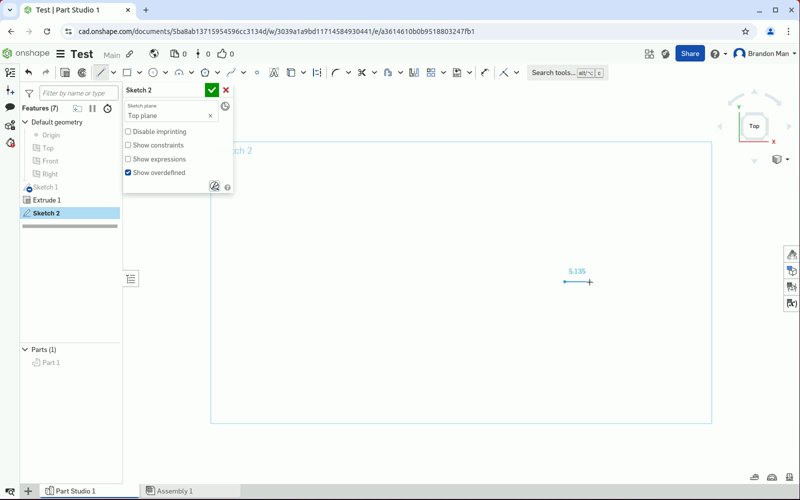
mouse_move(573, 281)
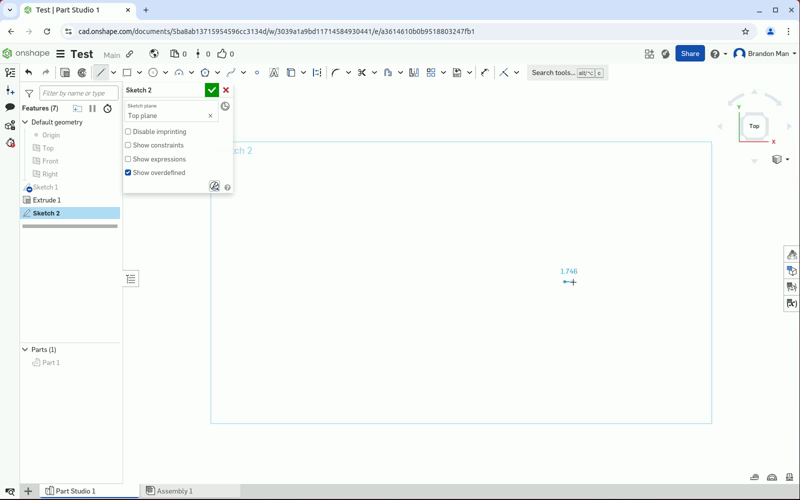
click(573, 281)
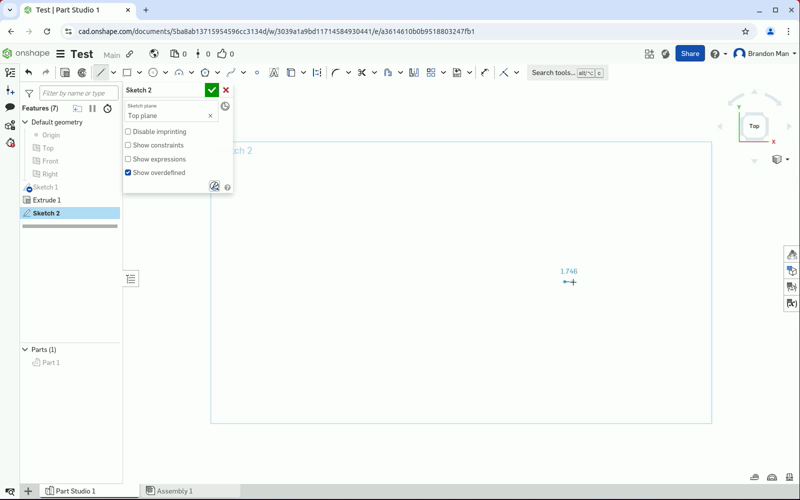
key_up(shift)
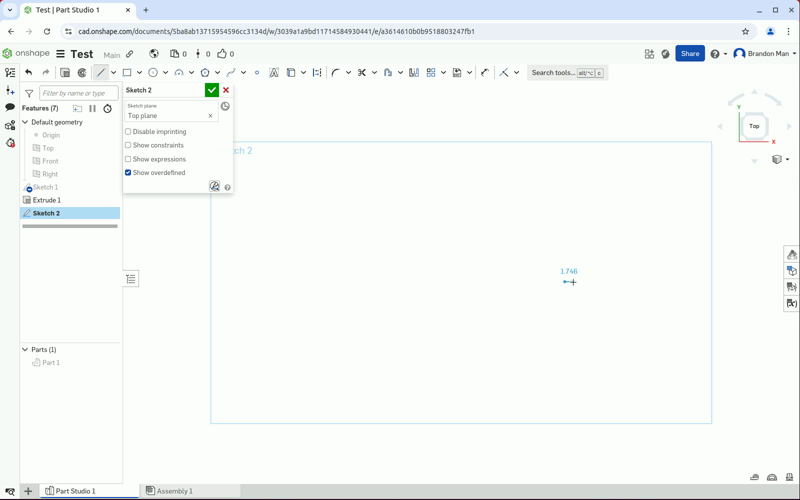
key_down(shift)
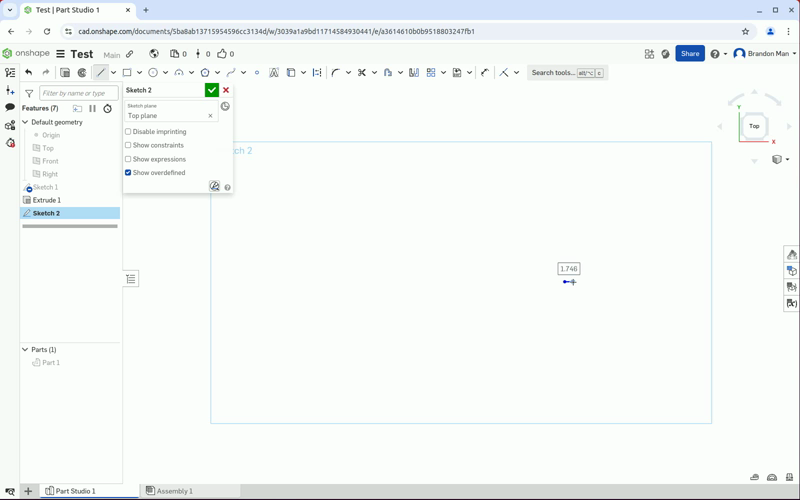
mouse_move(589, 281)
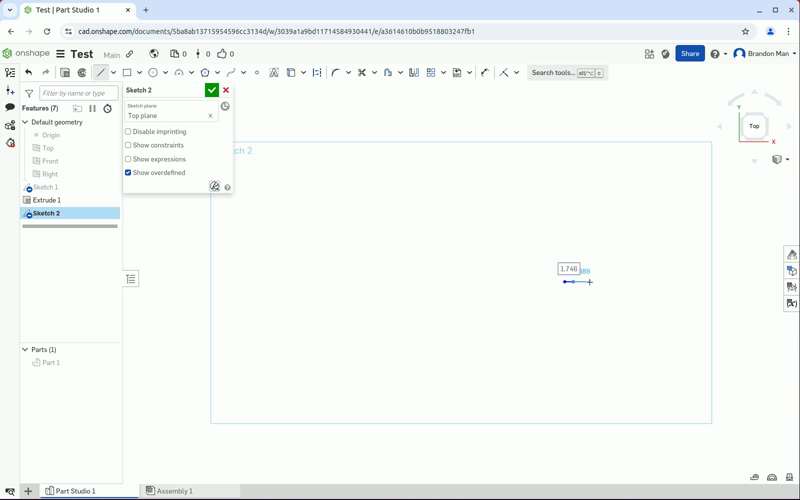
mouse_move(573, 222)
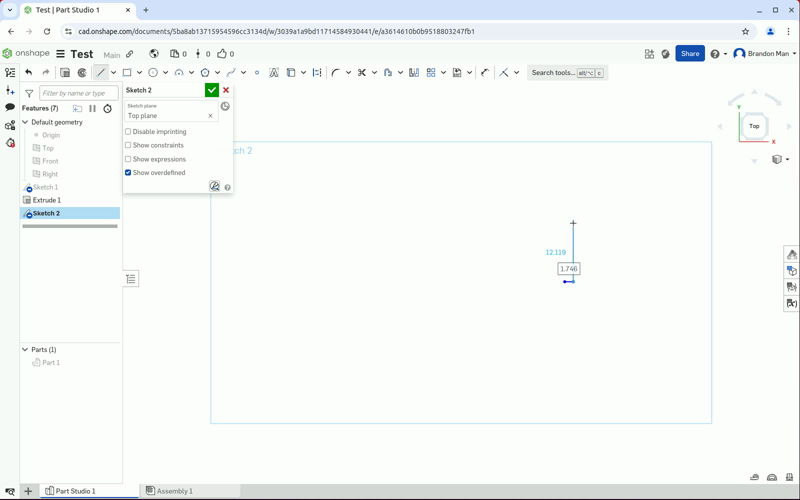
click(573, 222)
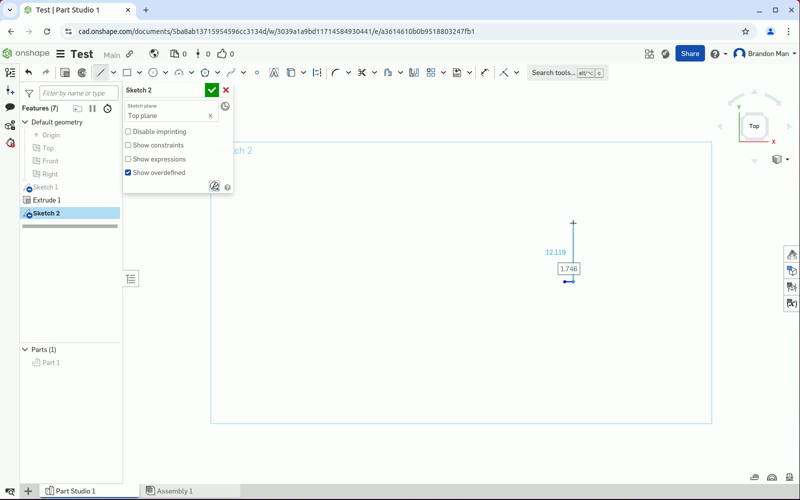
key_up(shift)
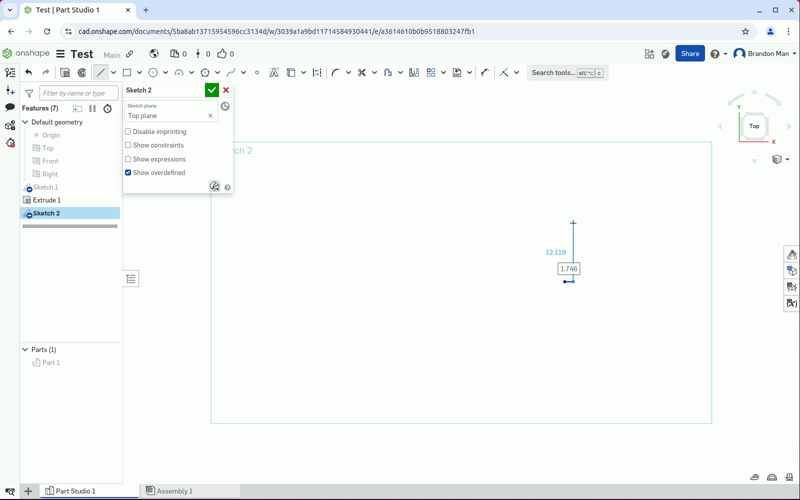
key_down(shift)
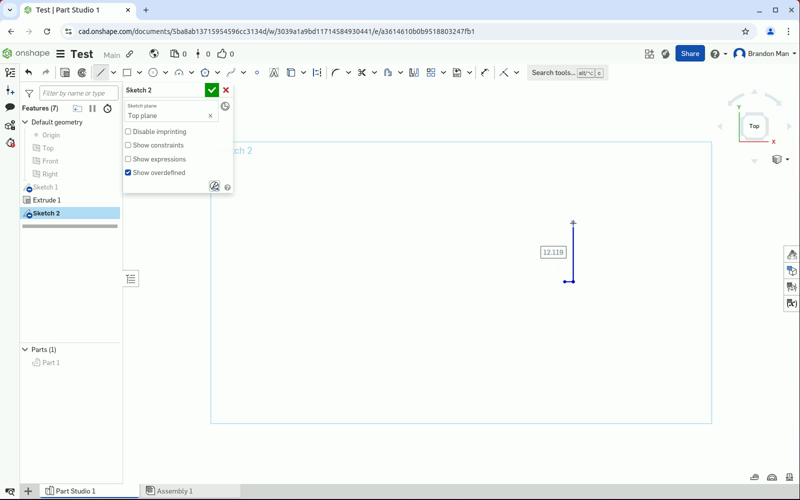
mouse_move(589, 222)
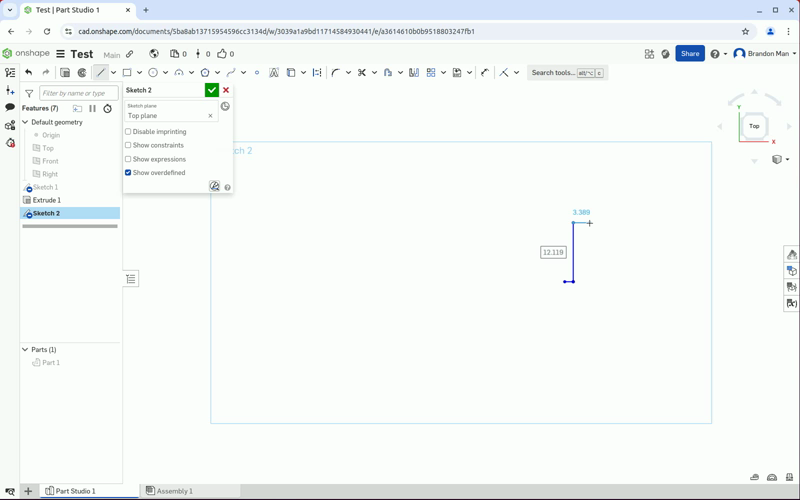
mouse_move(564, 222)
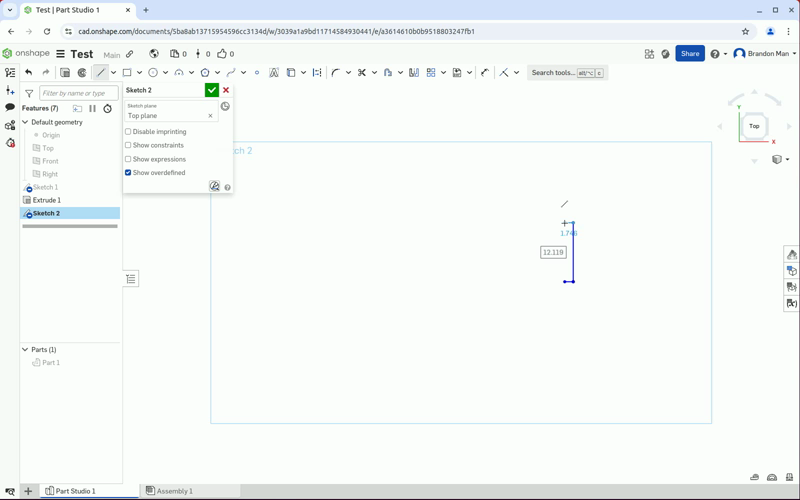
click(564, 222)
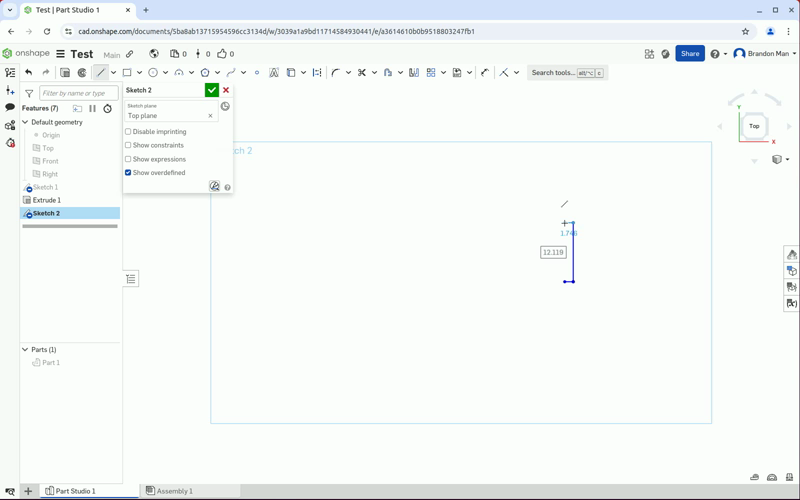
key_up(shift)
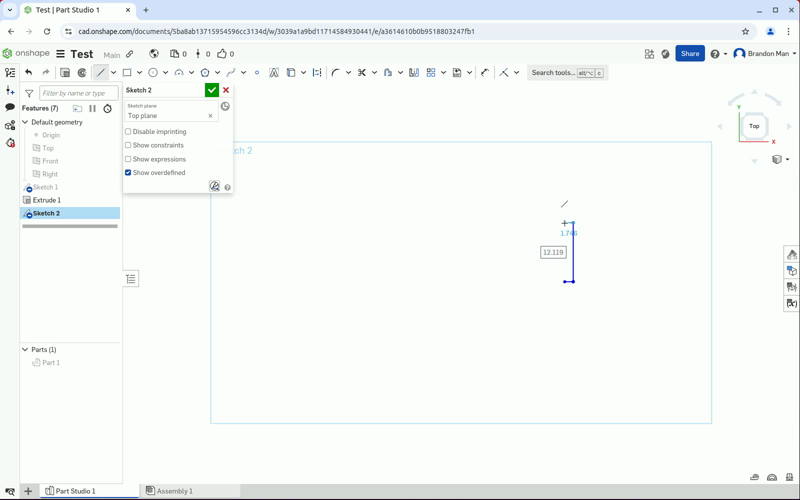
mouse_move(589, 222)
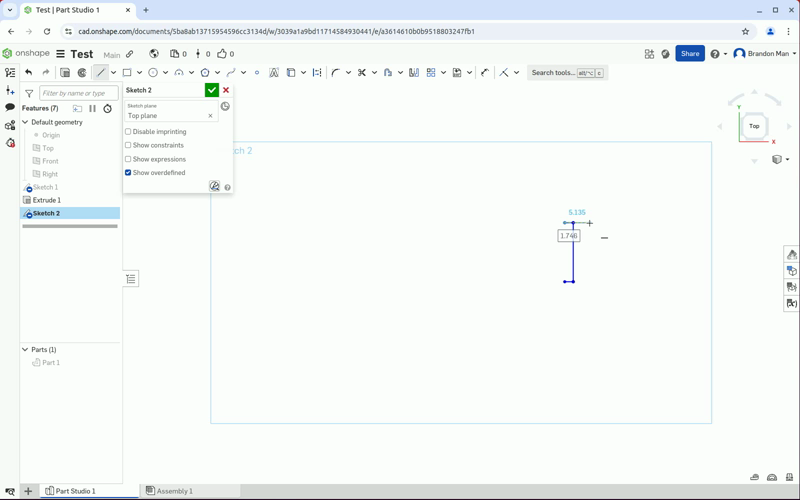
key_down(shift)
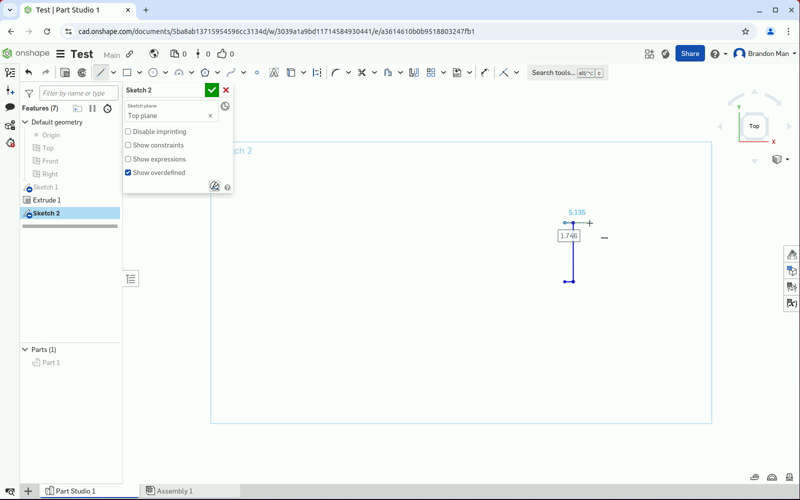
mouse_move(564, 281)
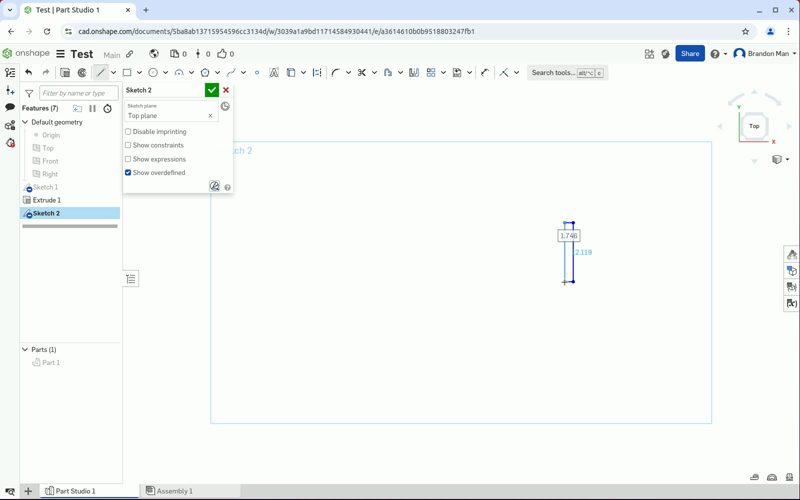
key_up(shift)
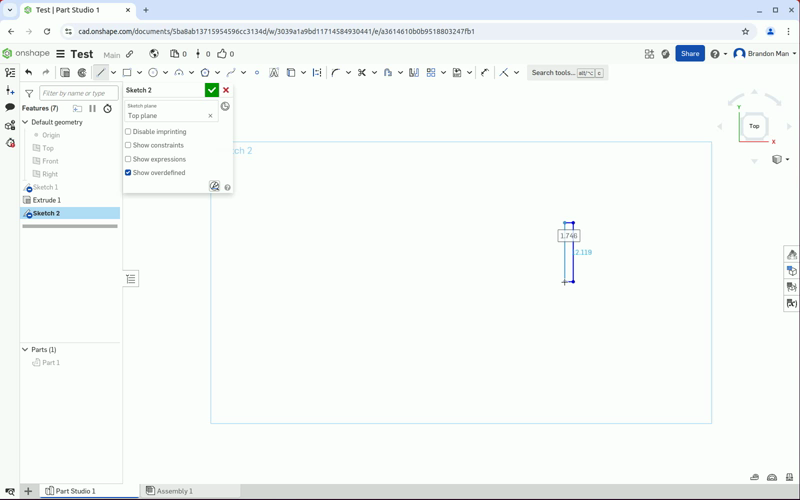
click(564, 281)
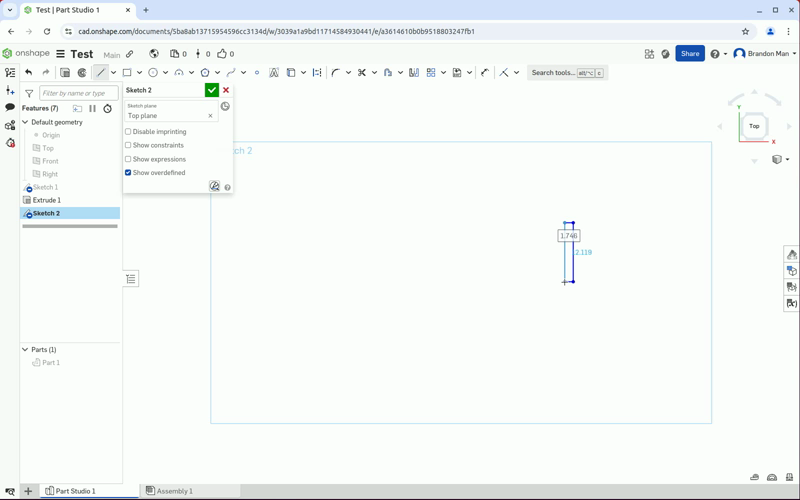
key(esc)
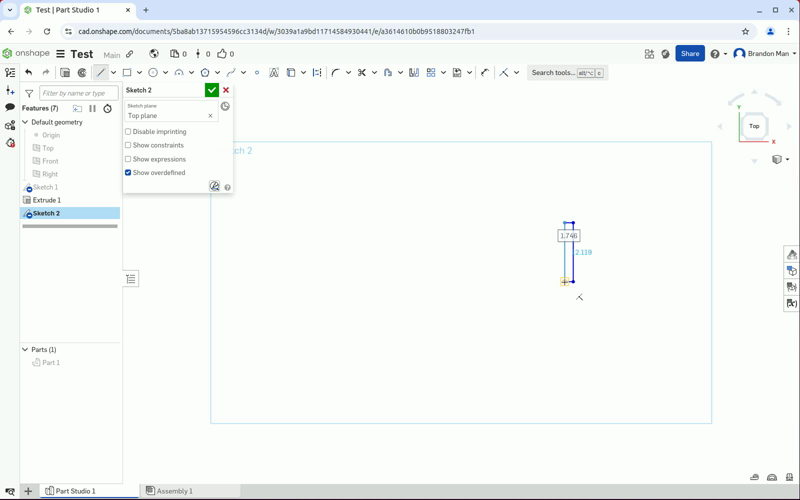
mouse_move(569, 225)
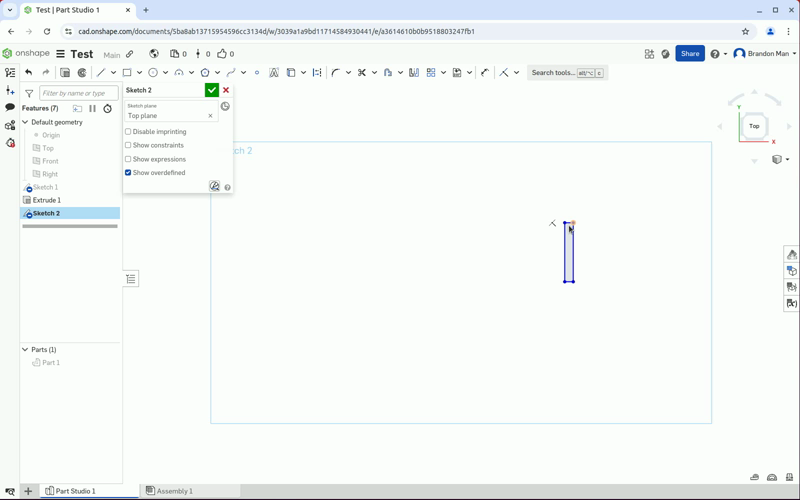
scroll(6)
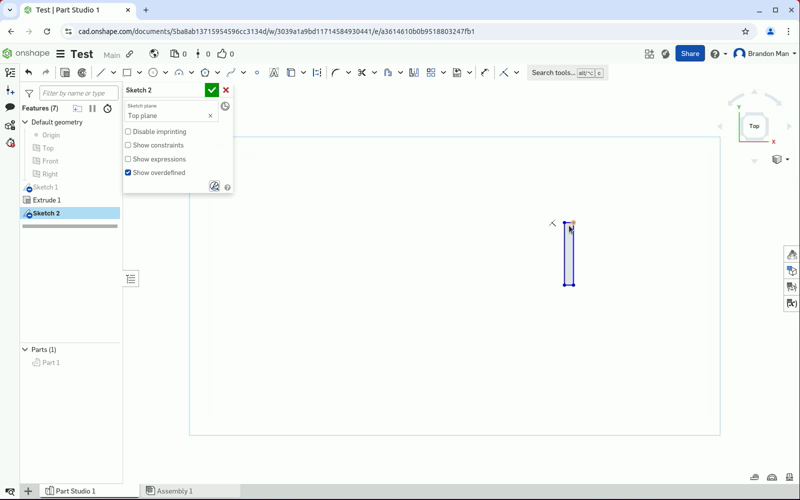
scroll(6)
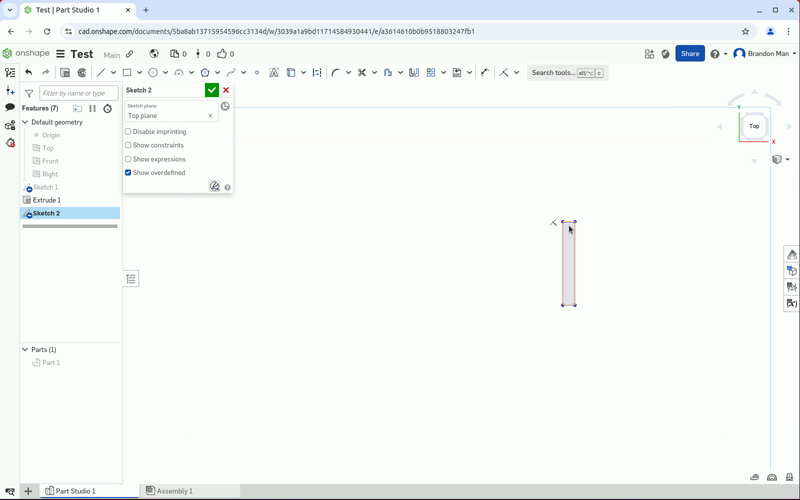
scroll(6)
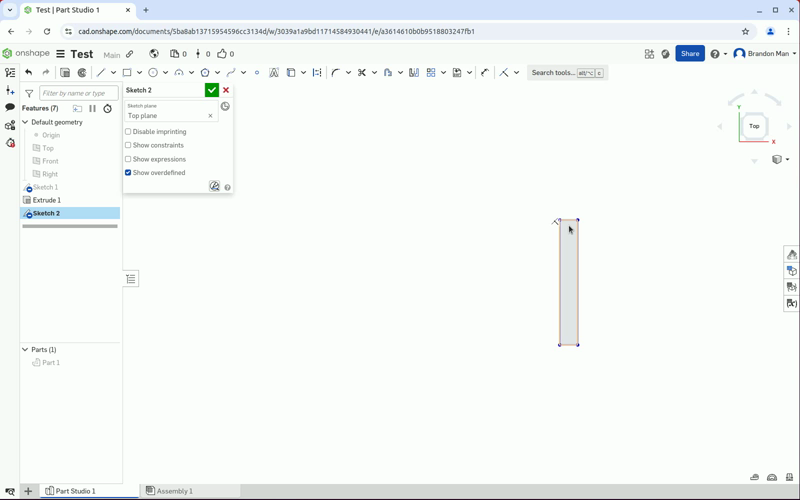
scroll(6)
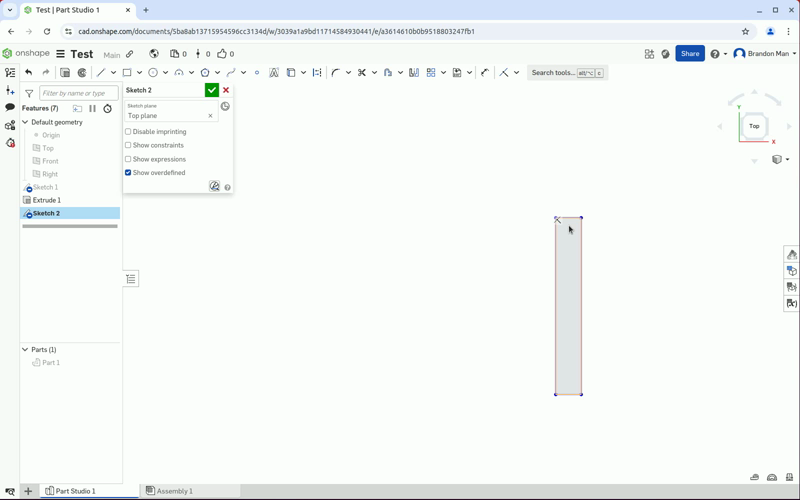
scroll(6)
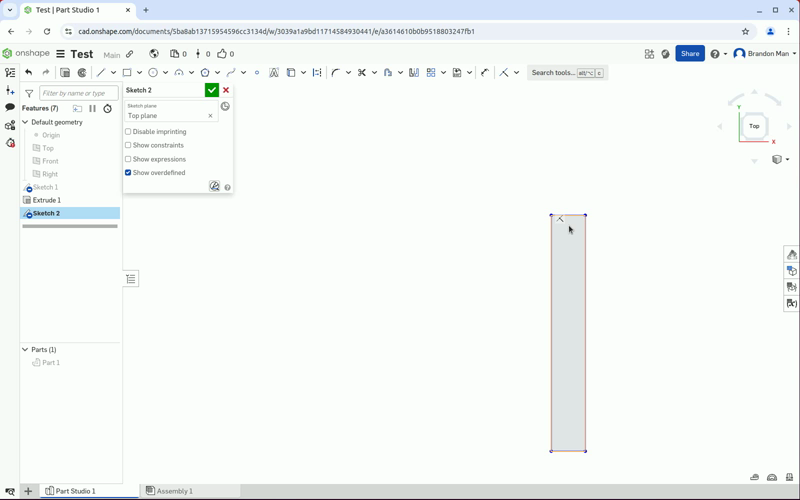
scroll(6)
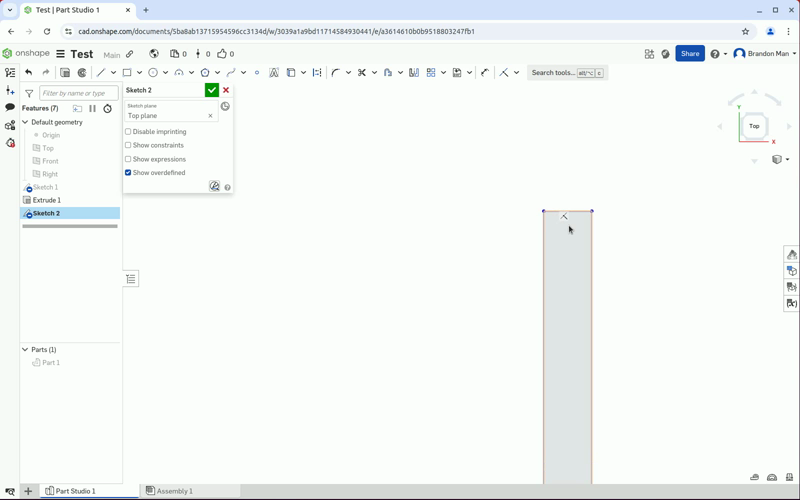
scroll(6)
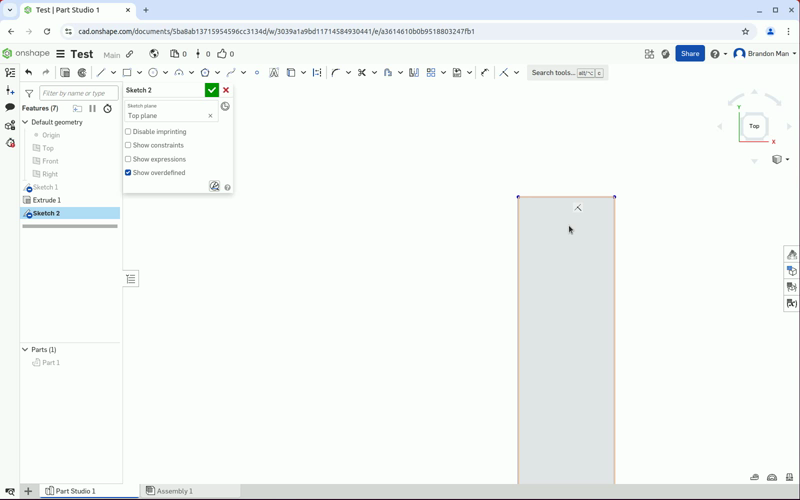
click(569, 225)
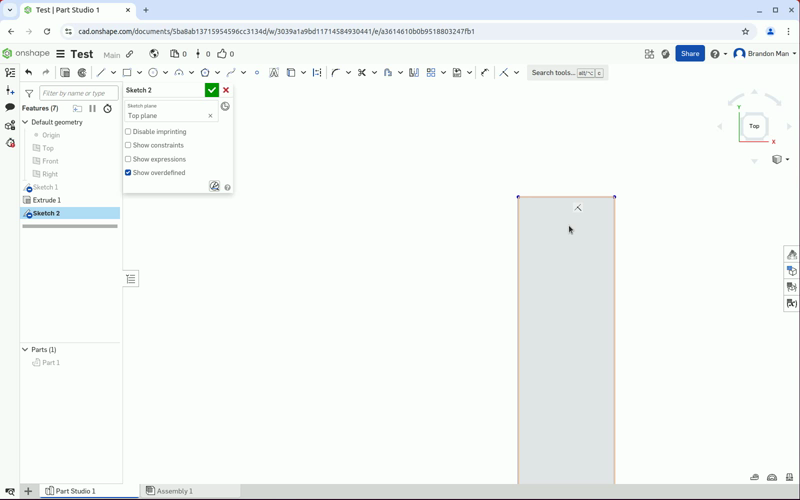
scroll(-6)
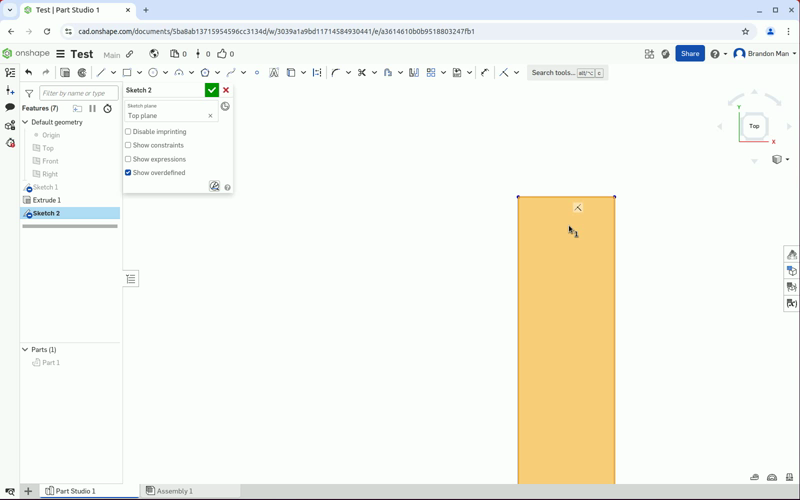
scroll(-6)
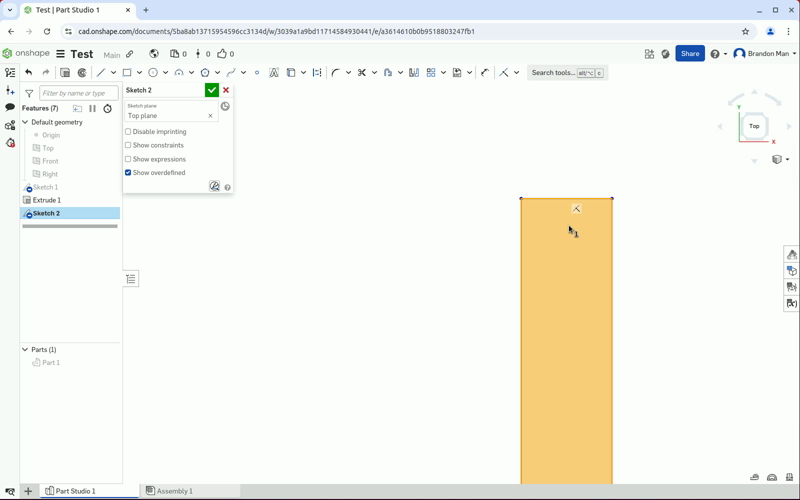
scroll(-6)
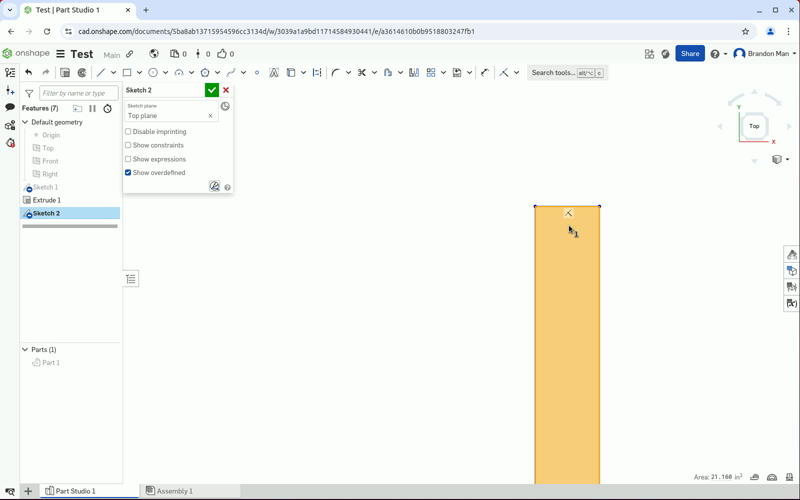
scroll(-6)
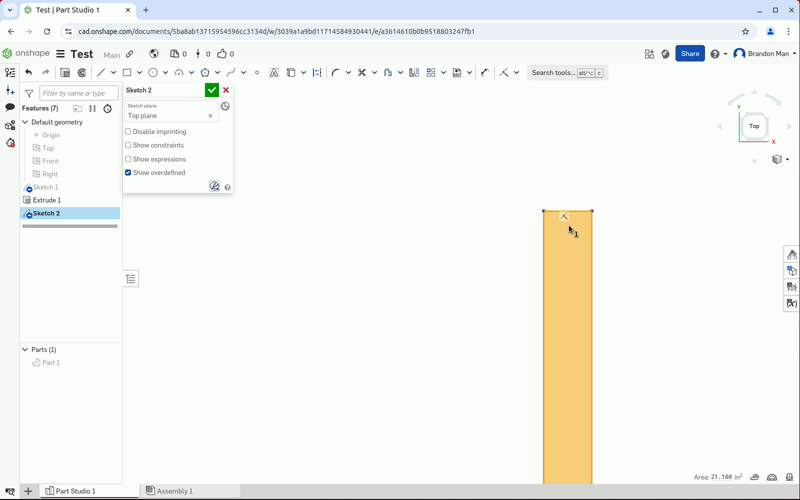
scroll(-6)
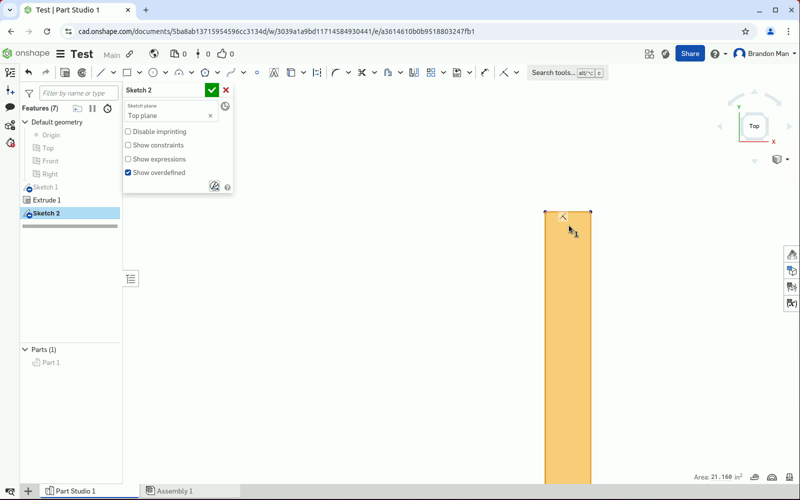
scroll(-6)
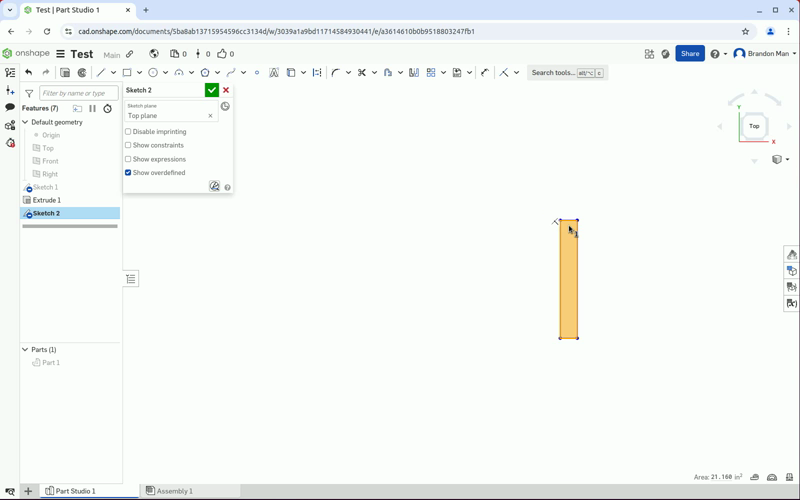
scroll(-6)
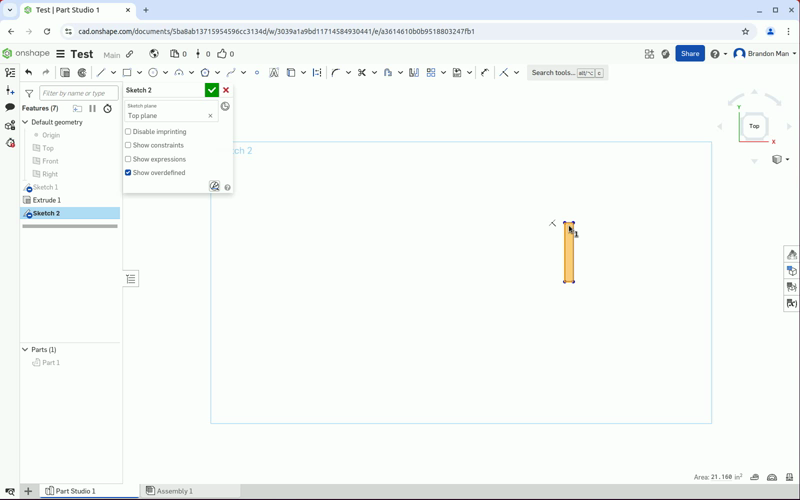
mouse_move(73, 352)
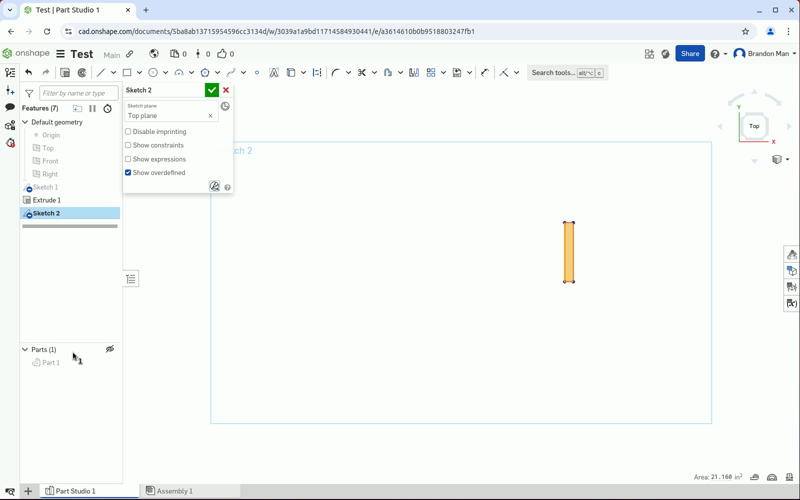
key(shift+y)
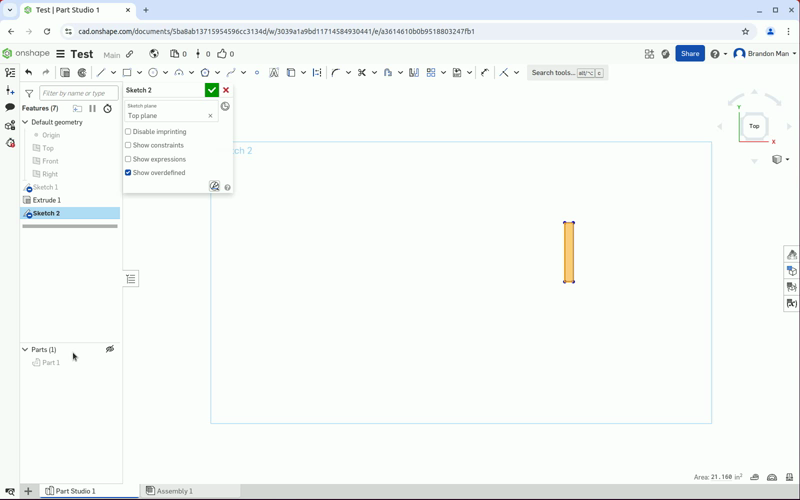
key(shift+e)
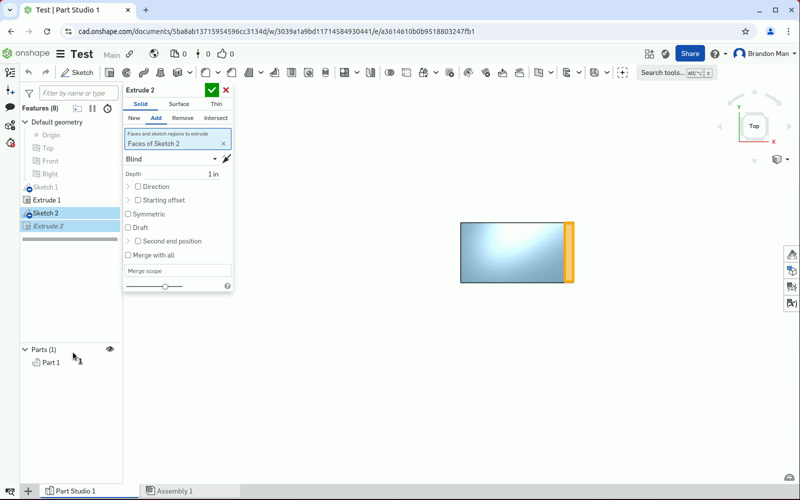
mouse_move(143, 106)
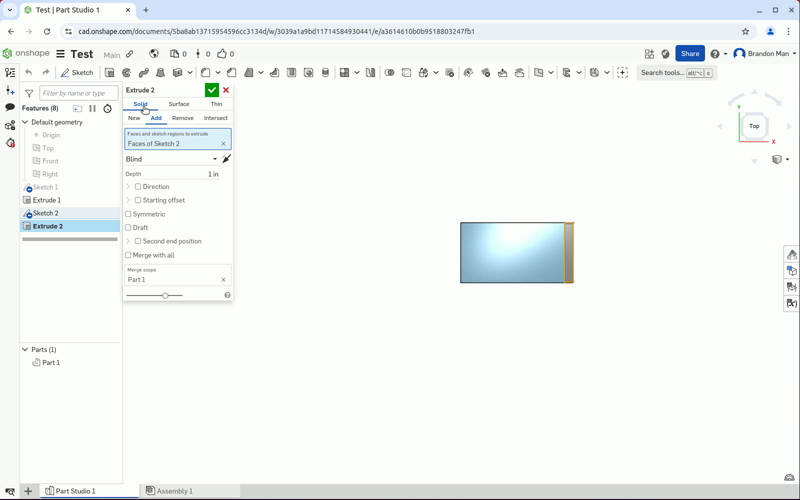
click(143, 106)
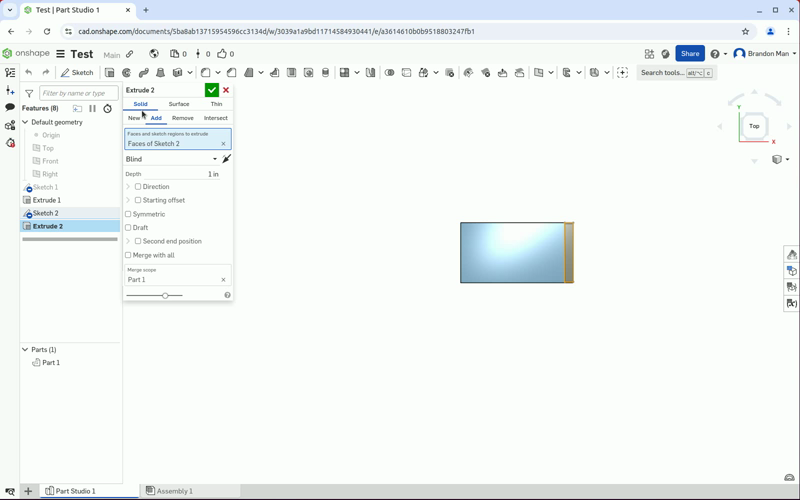
mouse_move(137, 120)
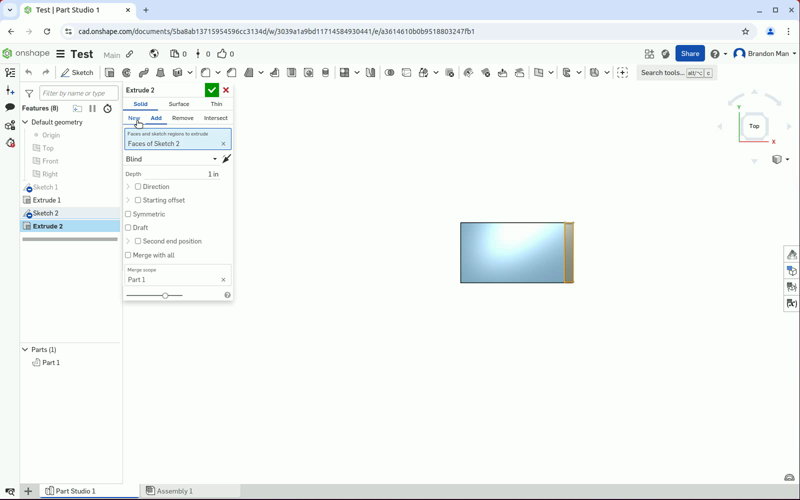
click(137, 120)
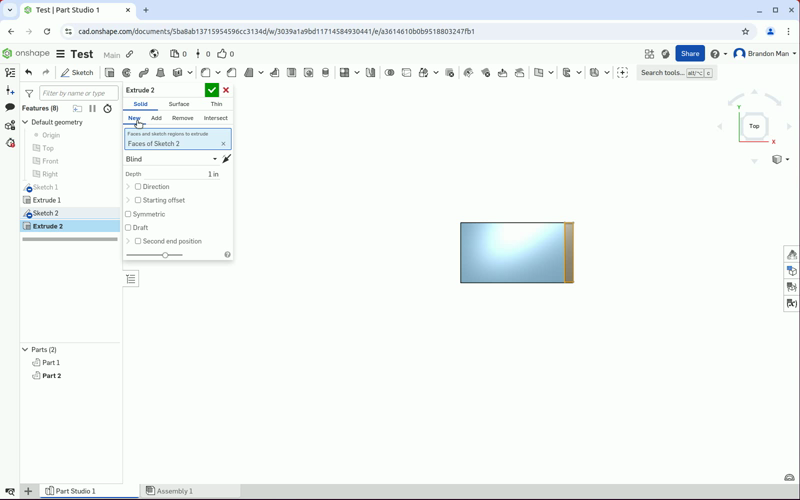
key(tab, 4)
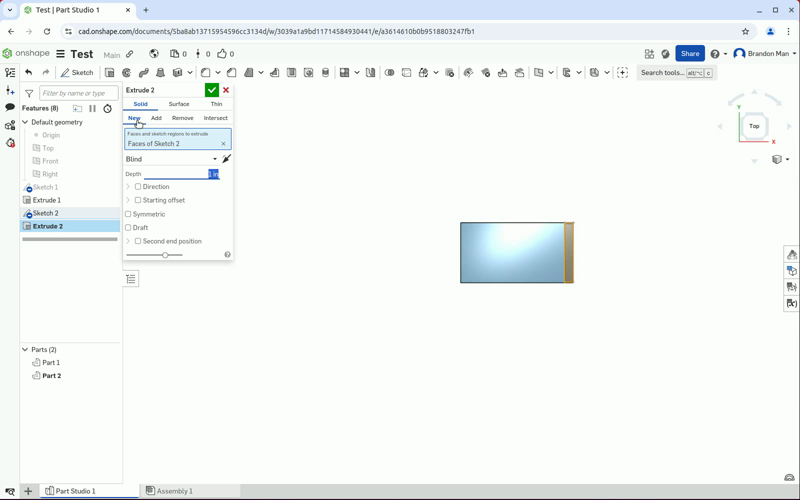
text(2.407)
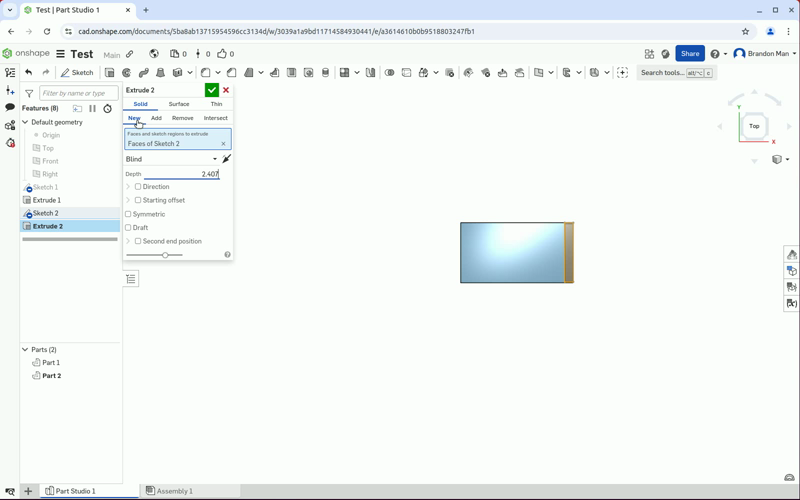
key(enter)
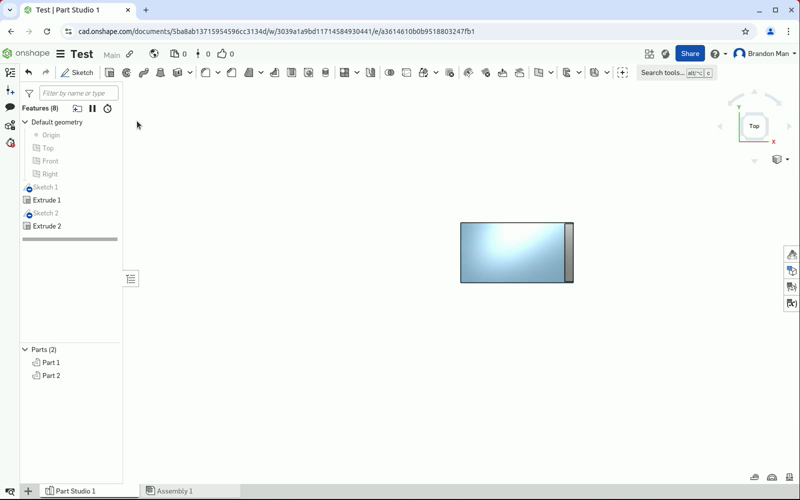
key(shift+h)
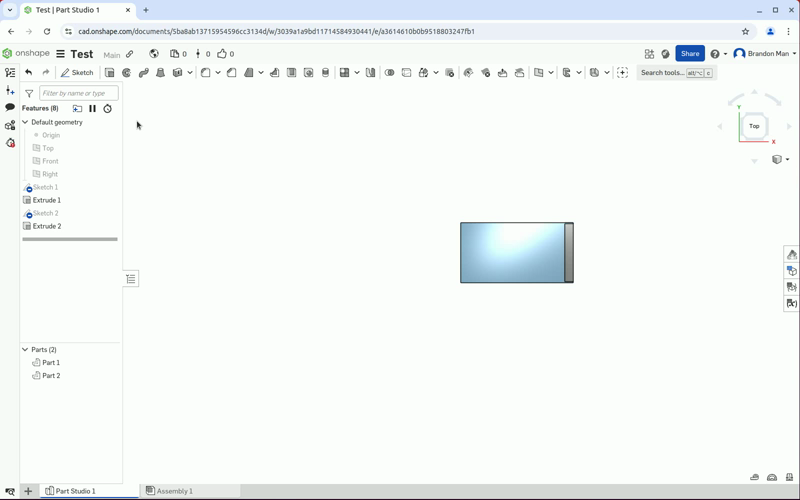
key(shift+h)
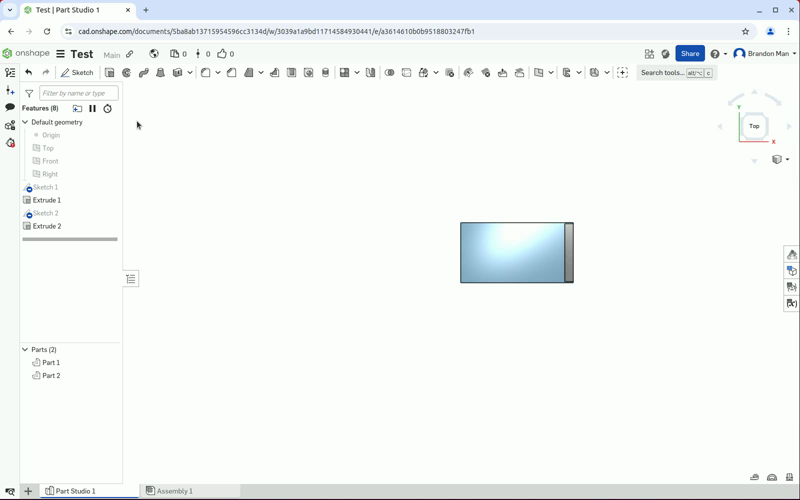
key(shift+7)
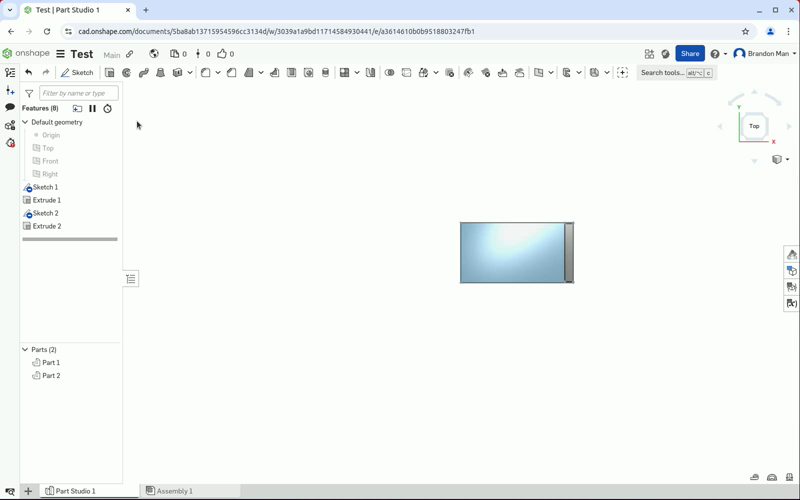
key(up, 3)
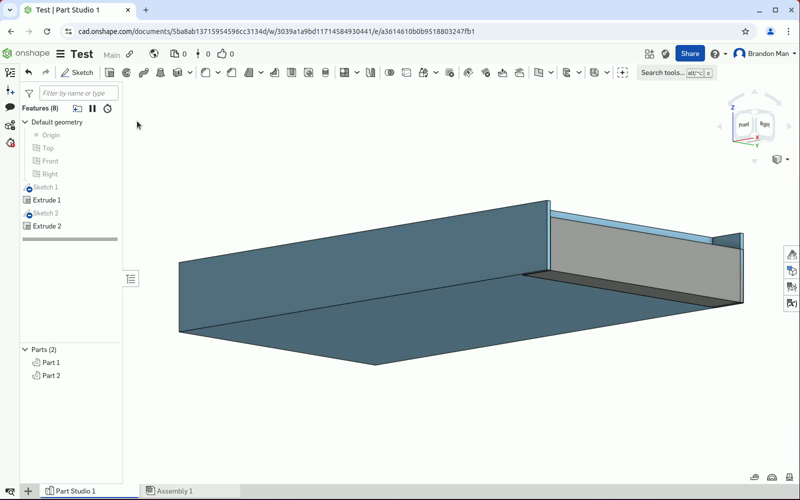
key(left, 3)
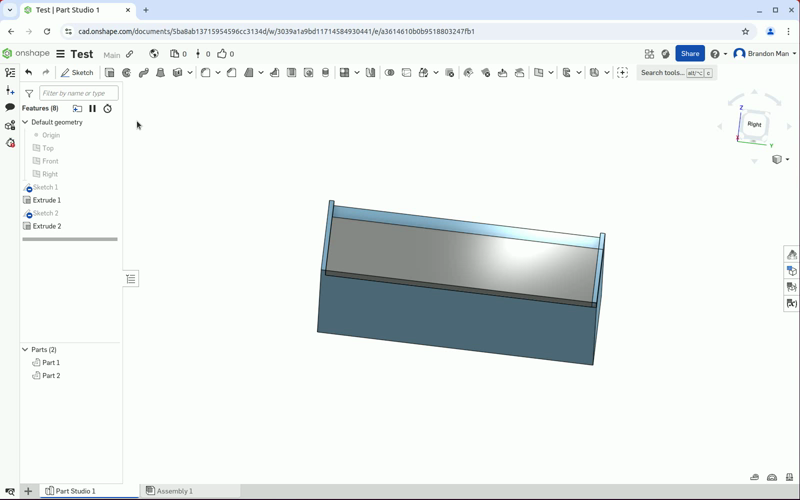
key(right, 3)
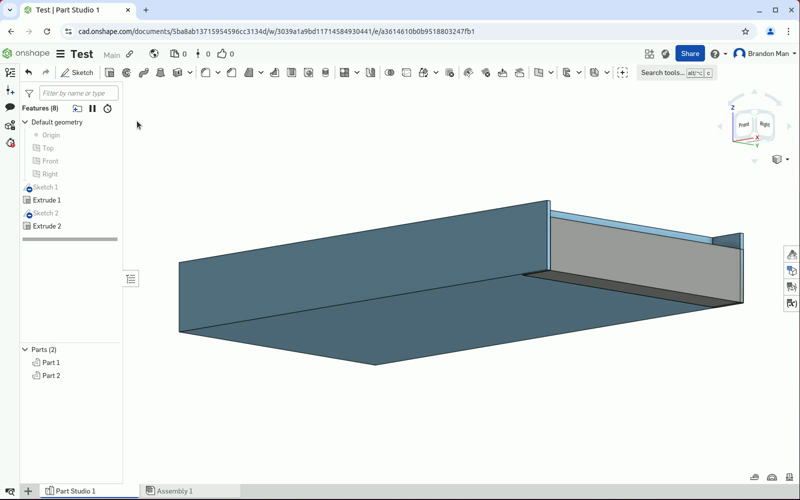
key(down, 3)
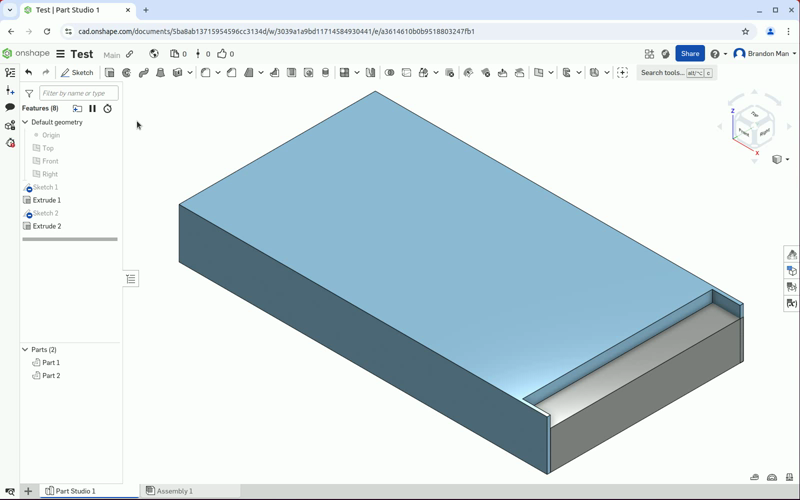
mouse_move(73, 189)
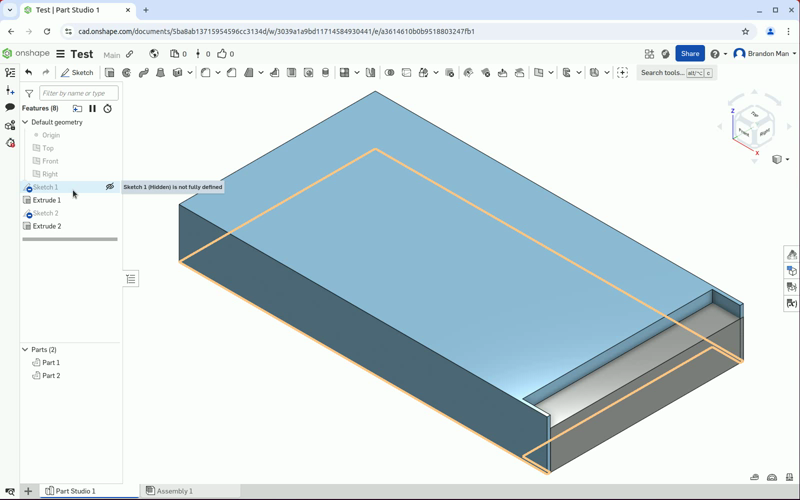
click(73, 189)